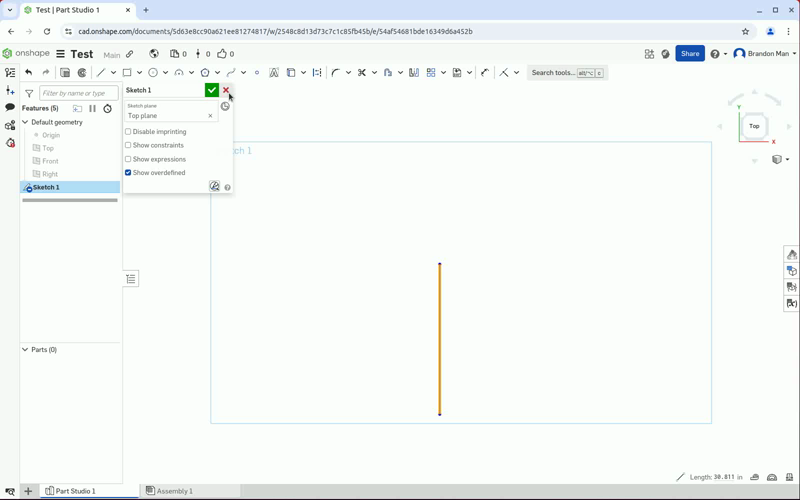
key(shift+h)
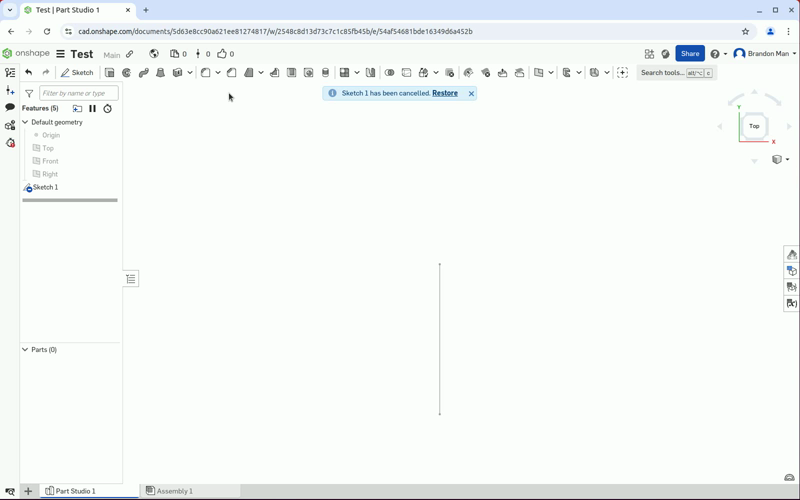
mouse_move(73, 352)
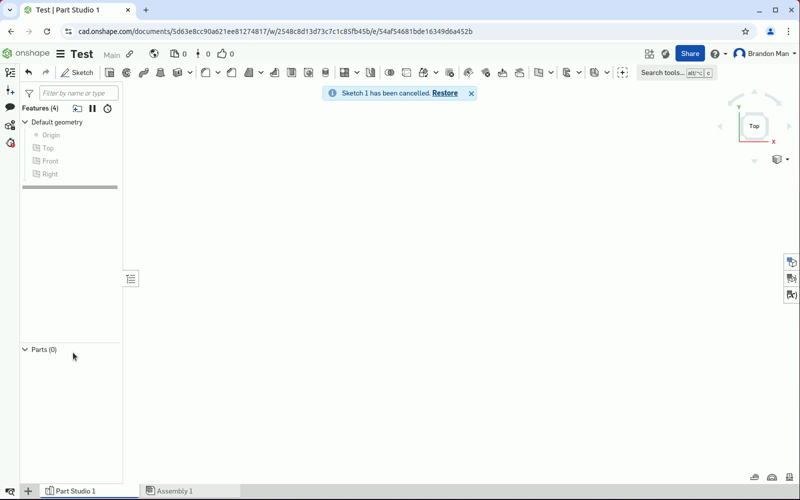
key(y)
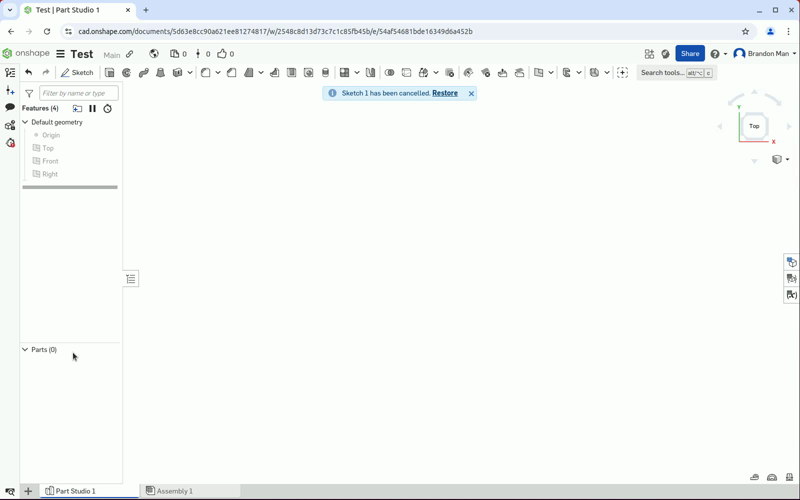
key(shift+p)
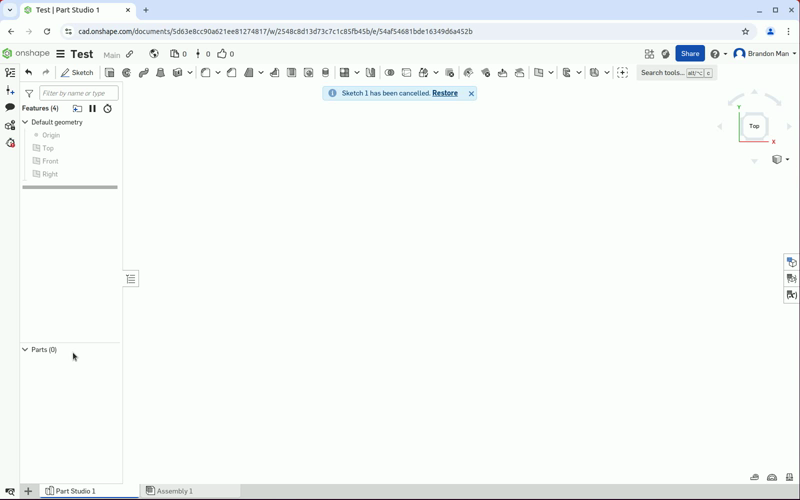
key(space)
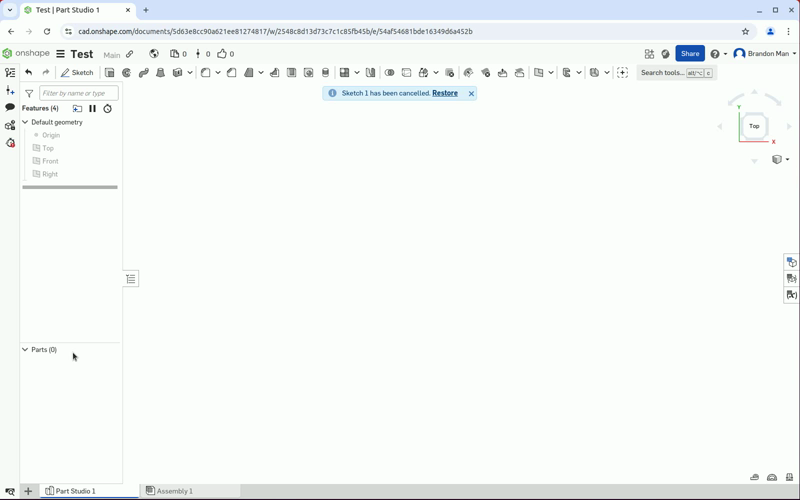
key_down(shift)
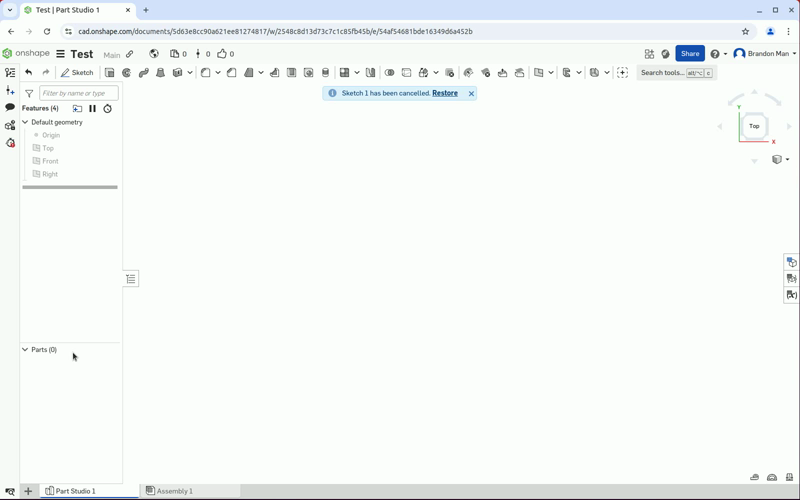
key(up)
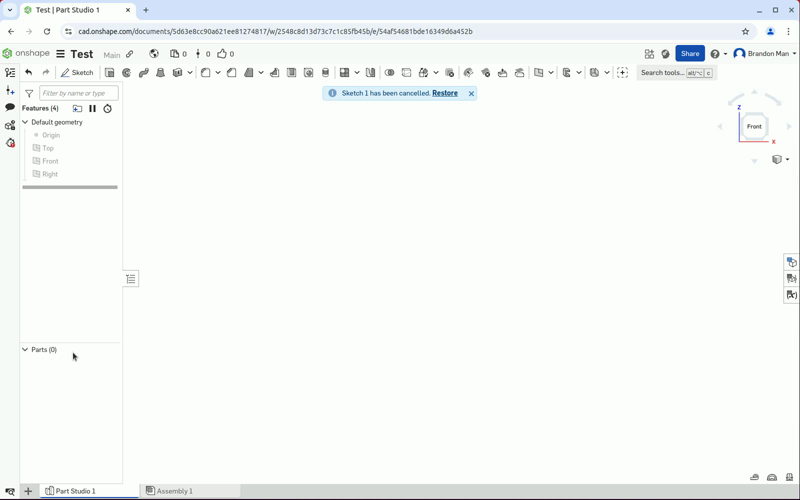
key_up(shift)
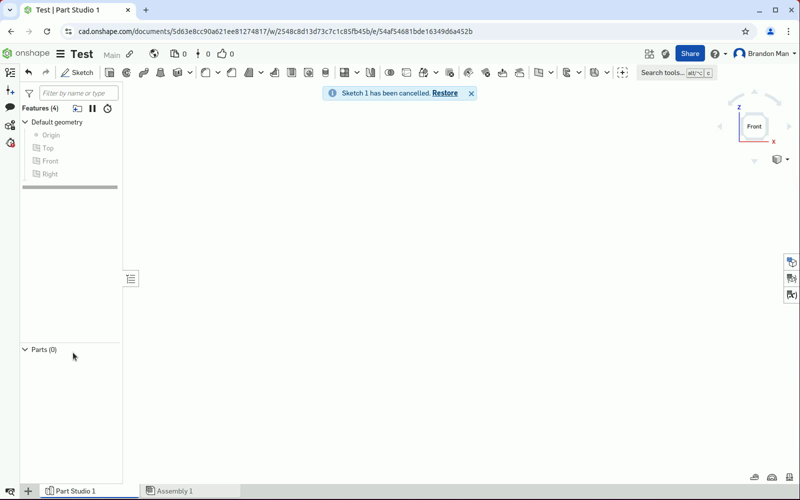
mouse_move(73, 352)
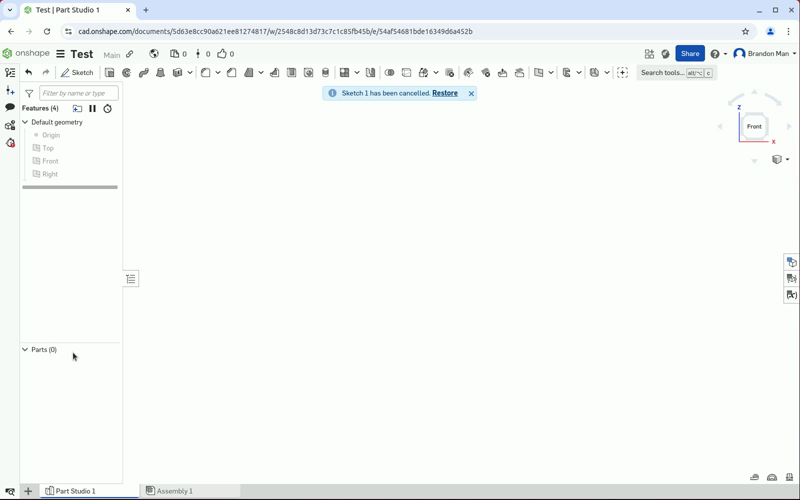
key(shift+y)
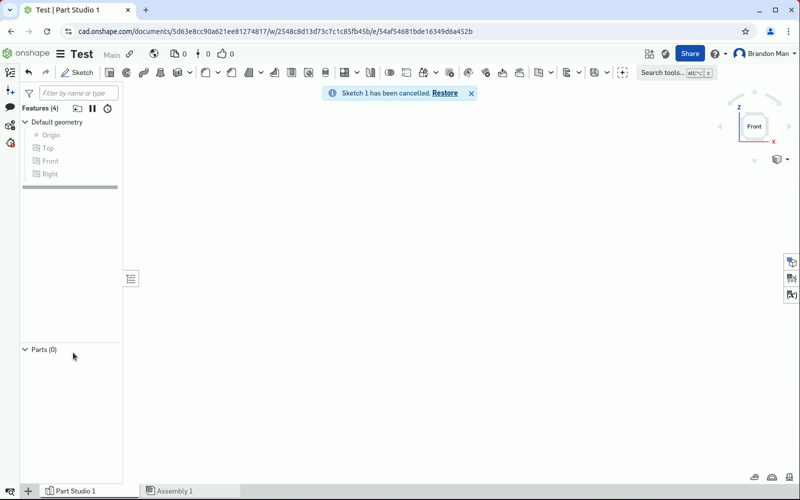
key(shift+s)
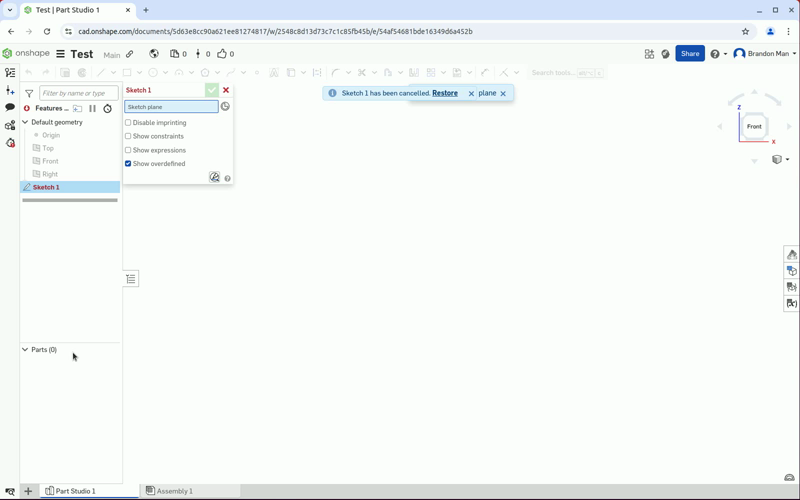
mouse_move(73, 163)
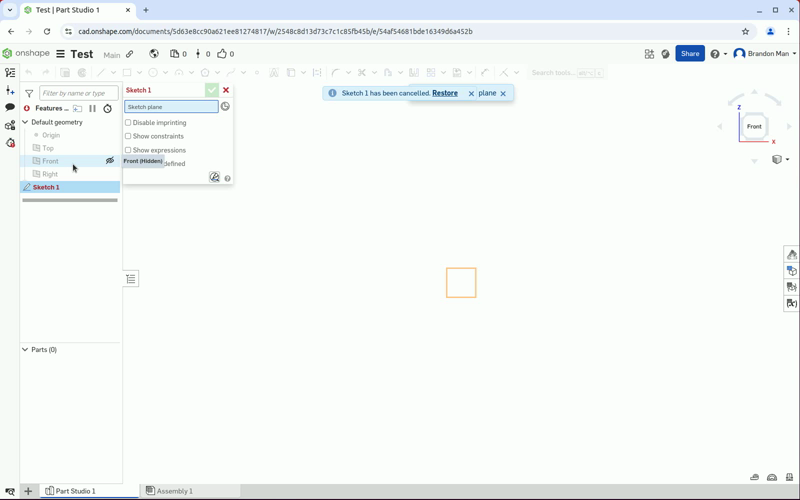
click(73, 163)
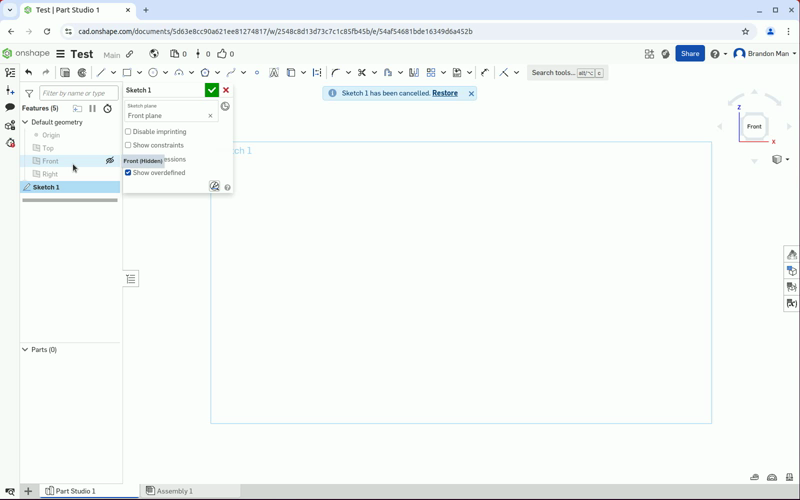
mouse_move(73, 352)
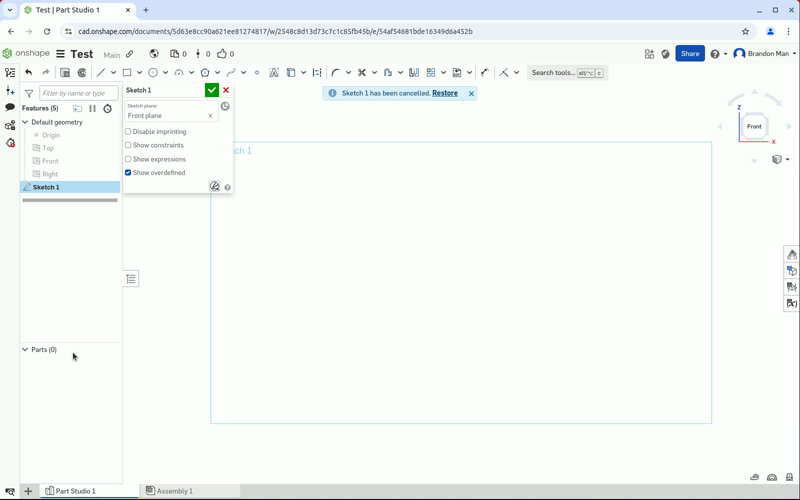
key(y)
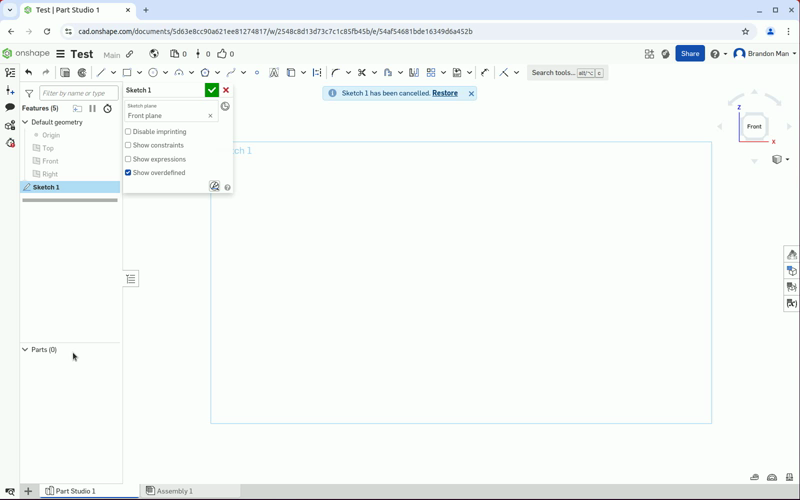
key(l)
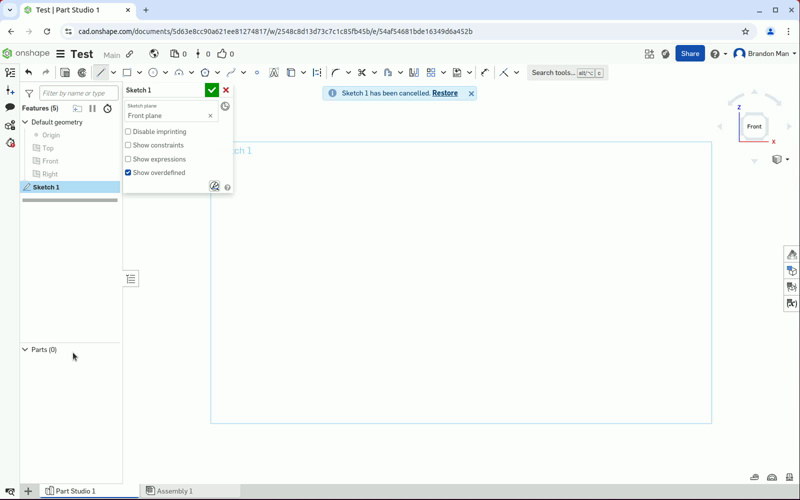
key_down(shift)
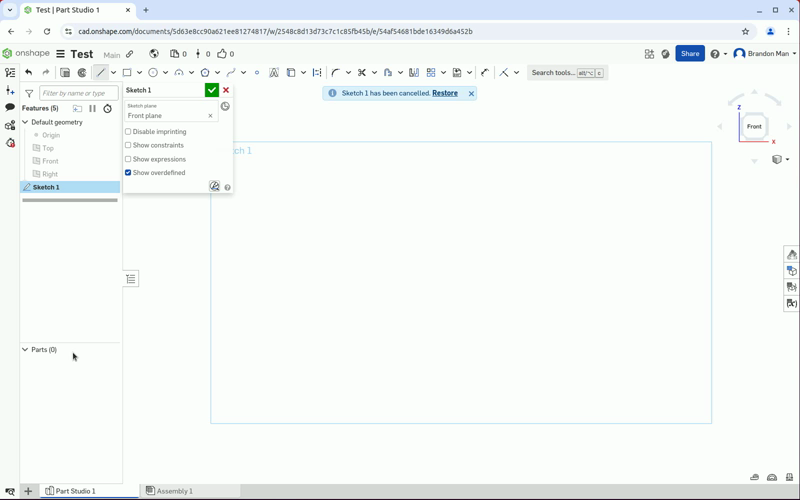
mouse_move(460, 282)
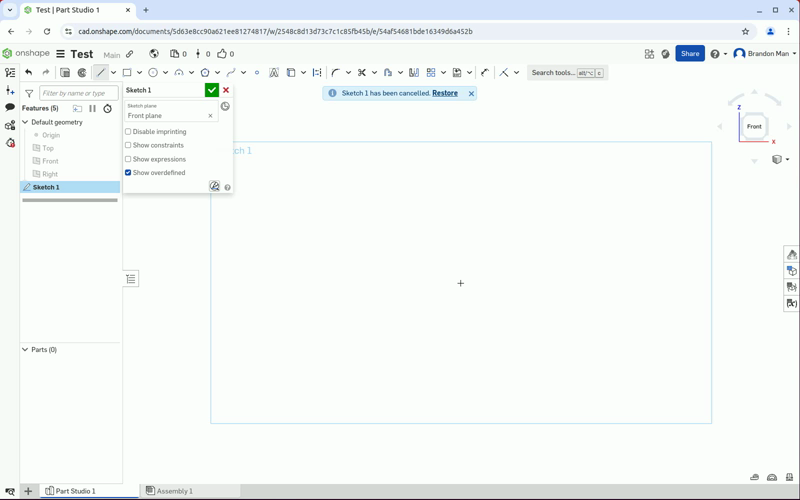
click(460, 282)
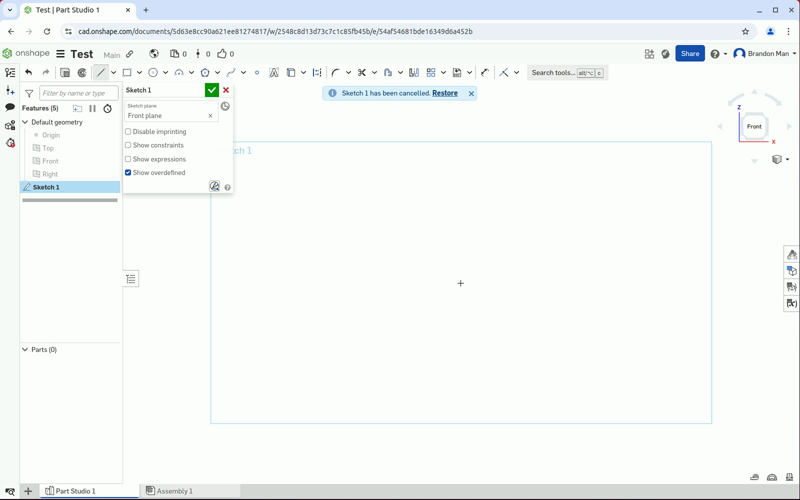
key_up(shift)
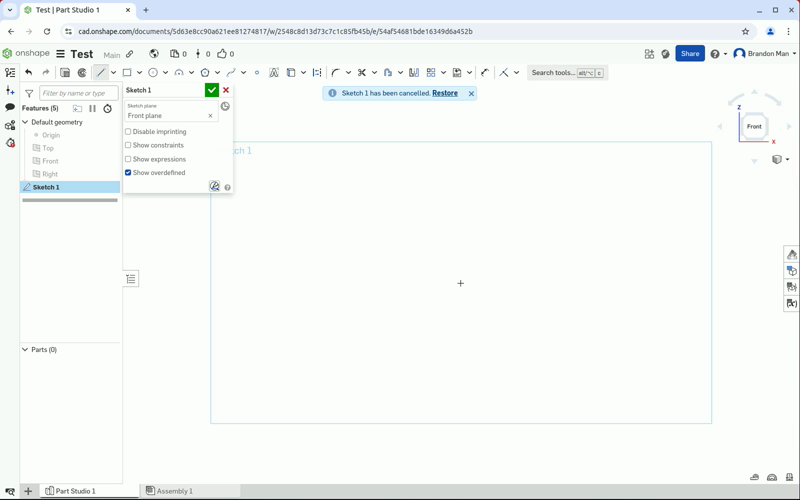
key_down(shift)
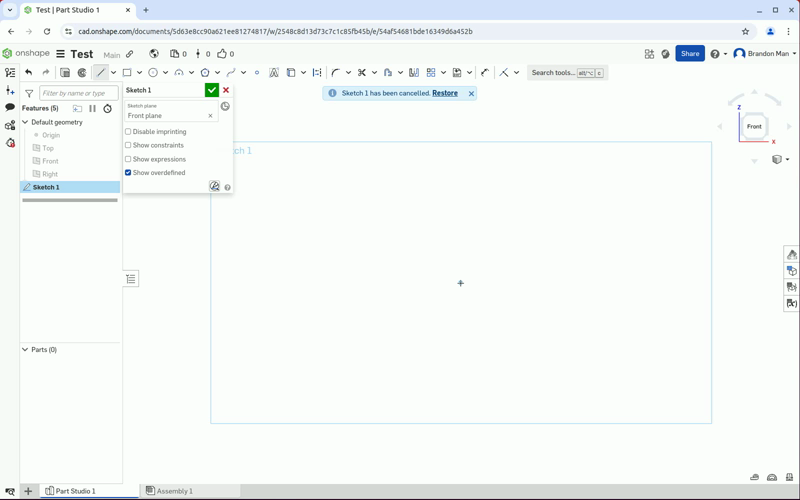
mouse_move(573, 282)
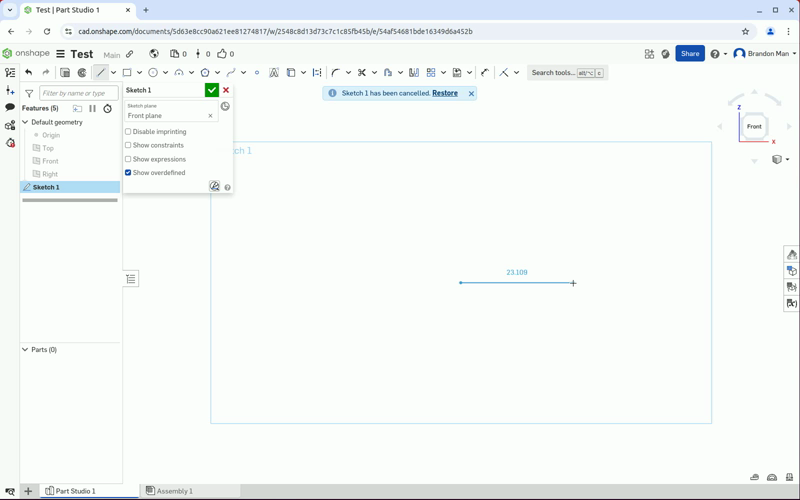
click(573, 282)
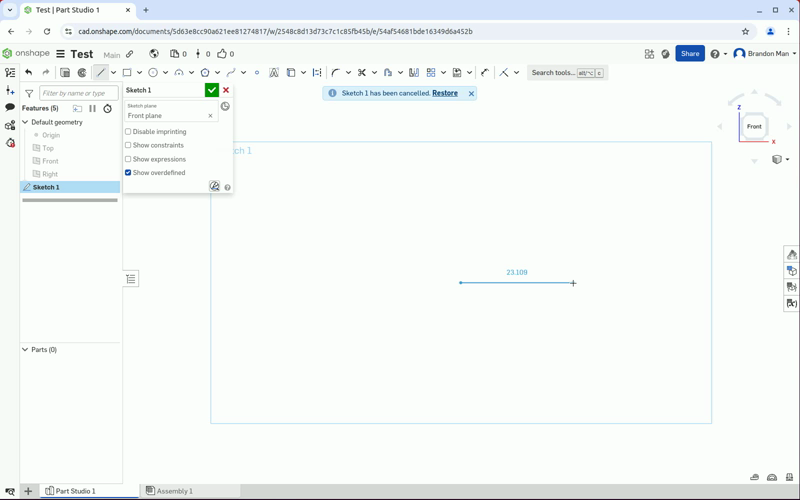
key_up(shift)
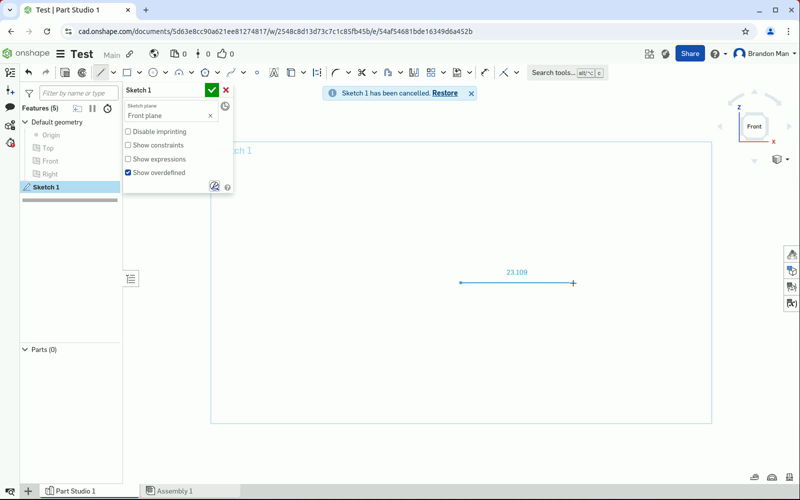
key_down(shift)
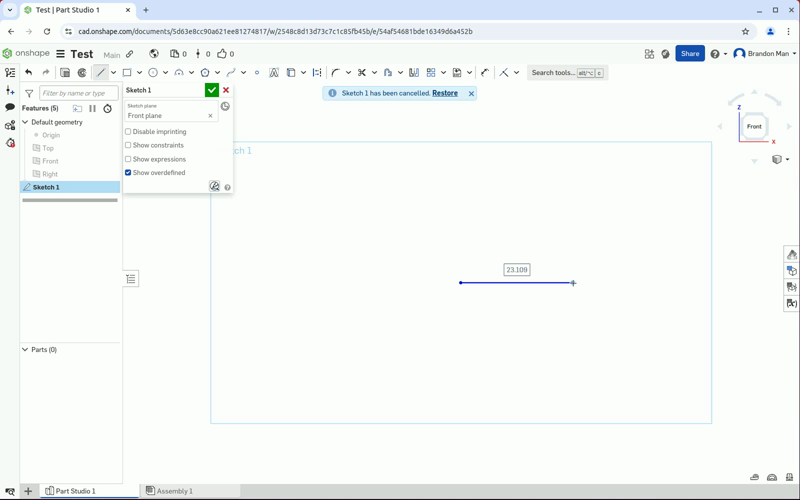
mouse_move(573, 208)
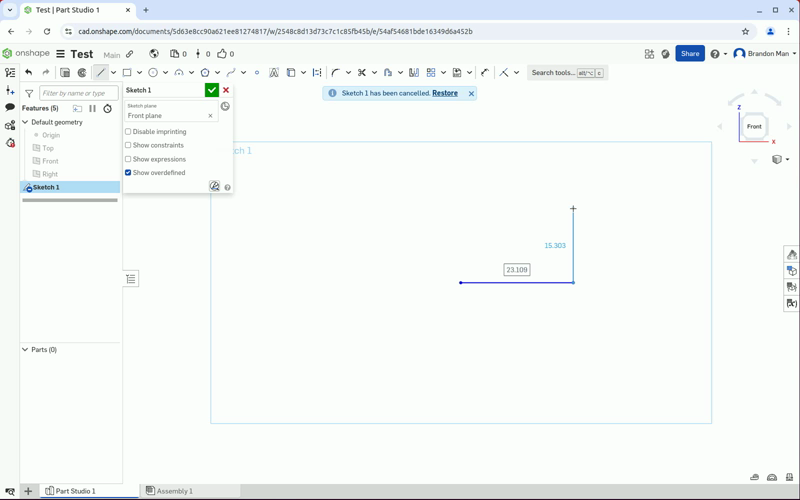
click(573, 208)
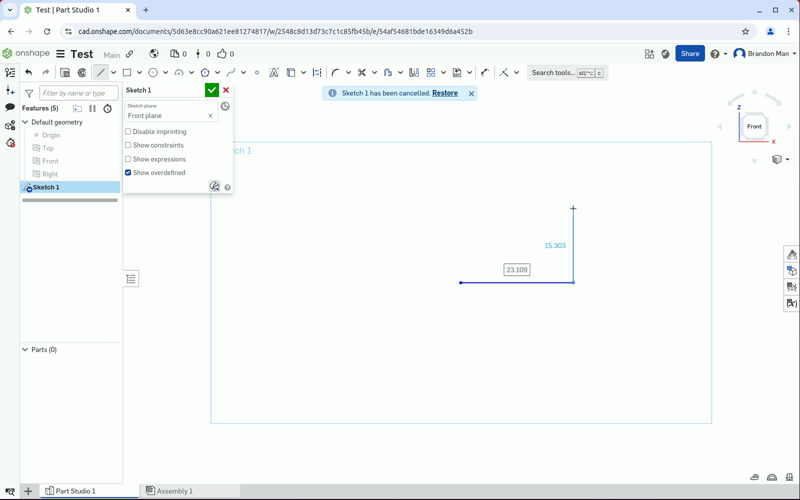
key_up(shift)
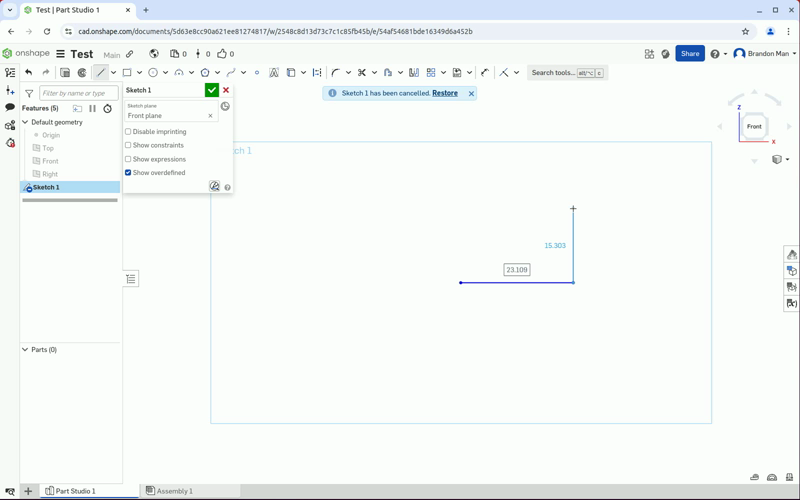
key_down(shift)
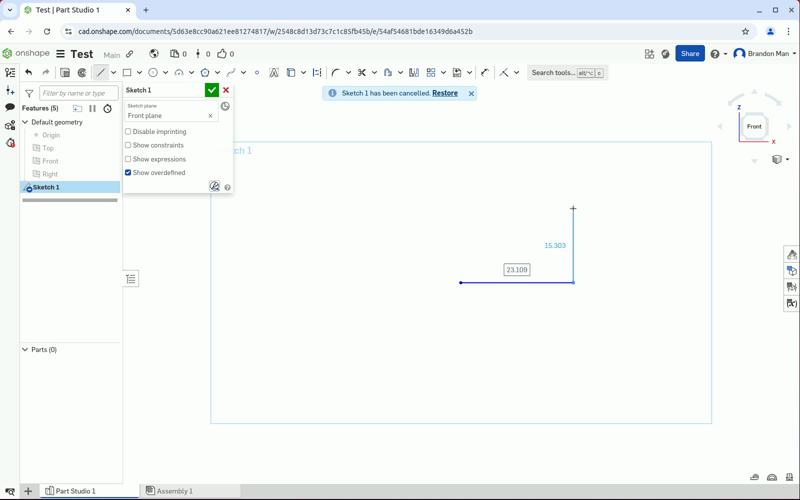
mouse_move(460, 208)
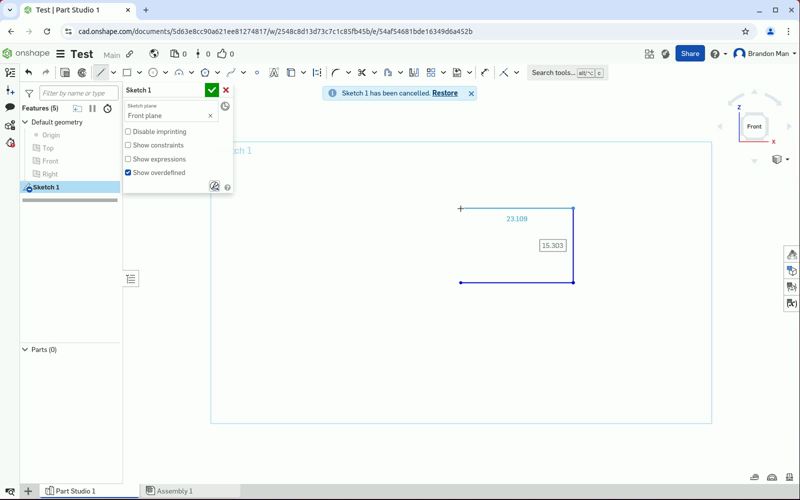
click(460, 208)
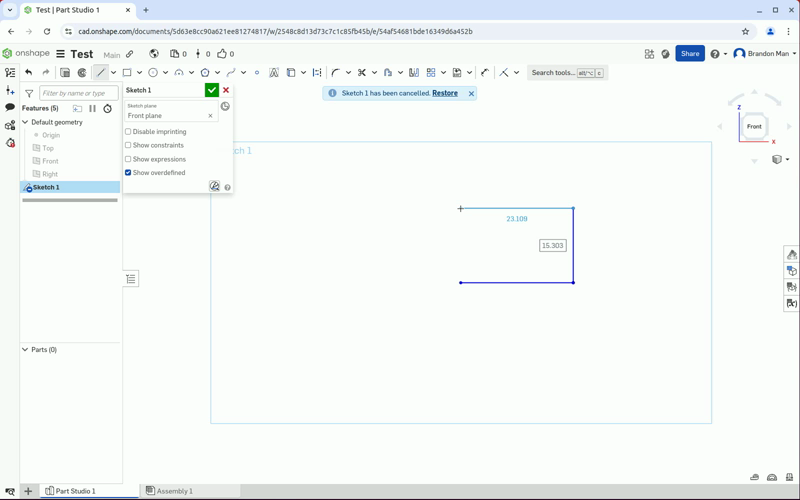
key_up(shift)
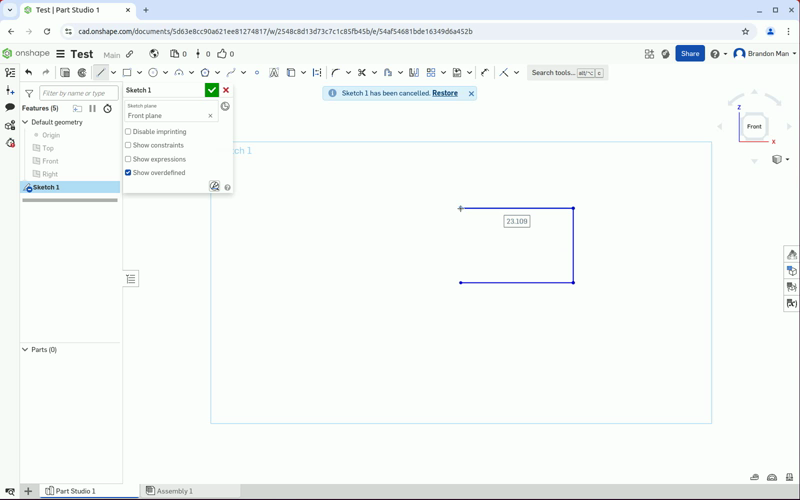
key_down(shift)
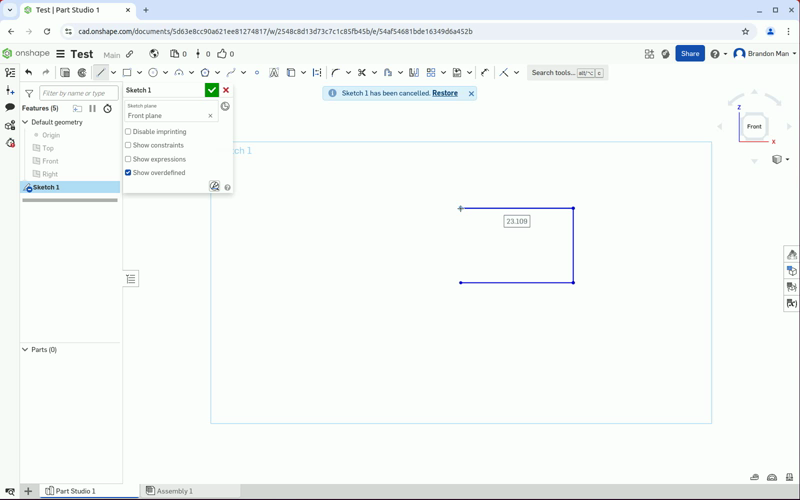
mouse_move(460, 282)
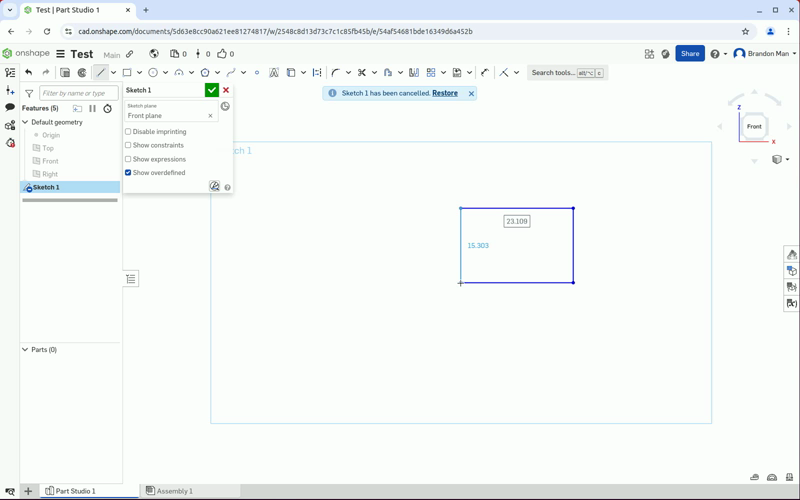
key_up(shift)
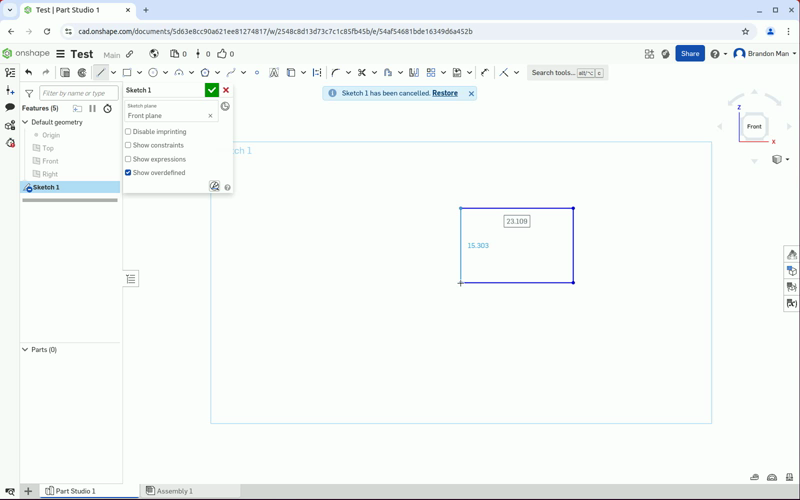
click(460, 282)
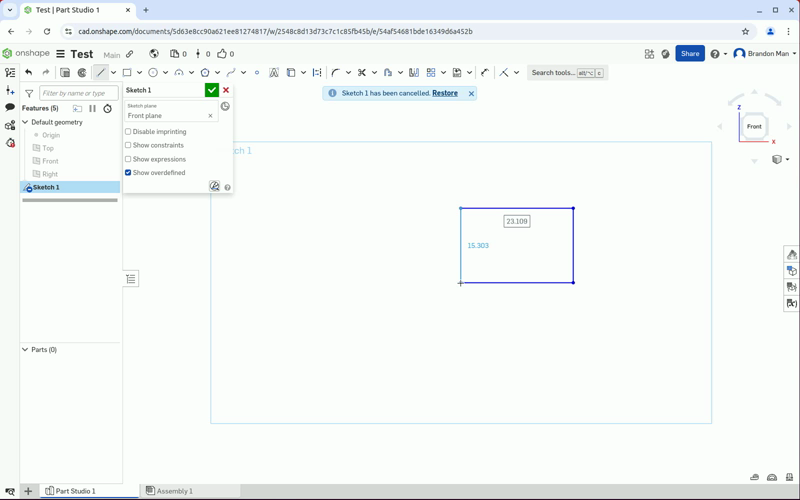
key(esc)
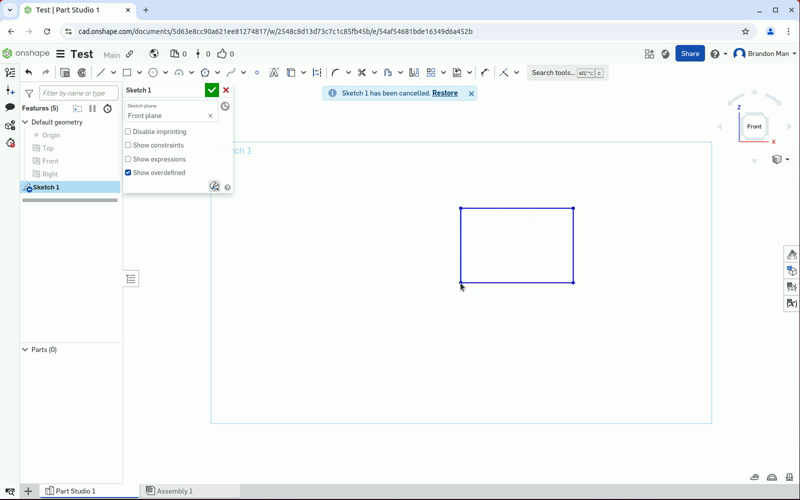
mouse_move(555, 269)
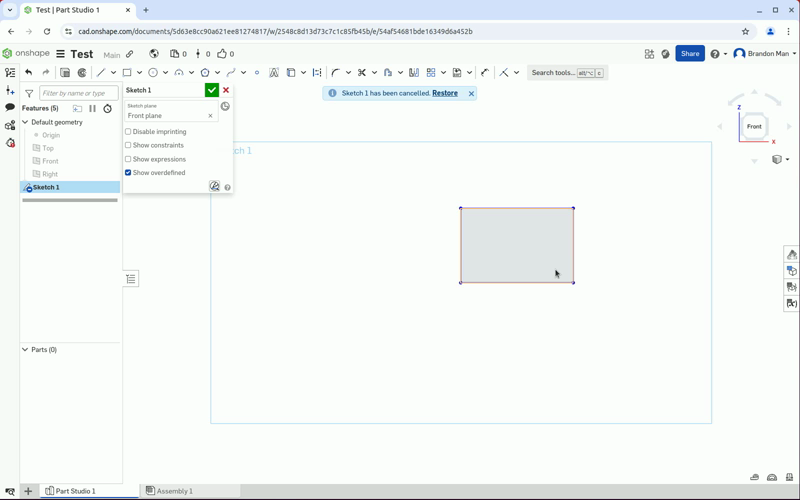
click(555, 269)
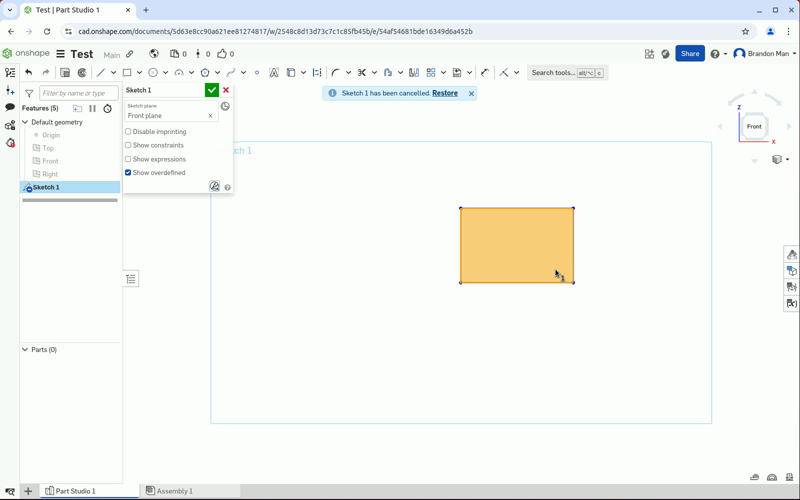
mouse_move(73, 352)
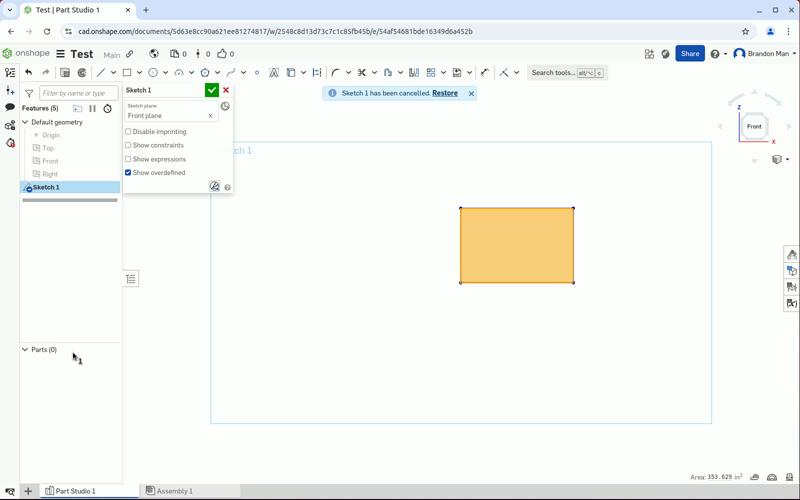
key(shift+y)
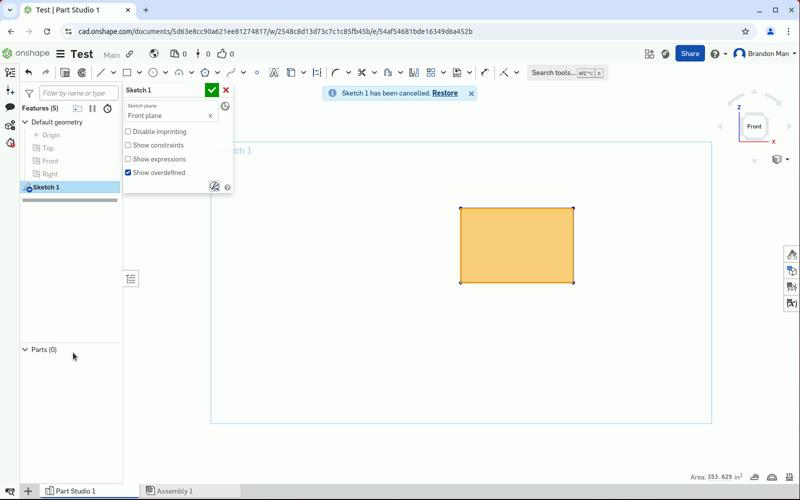
key(shift+e)
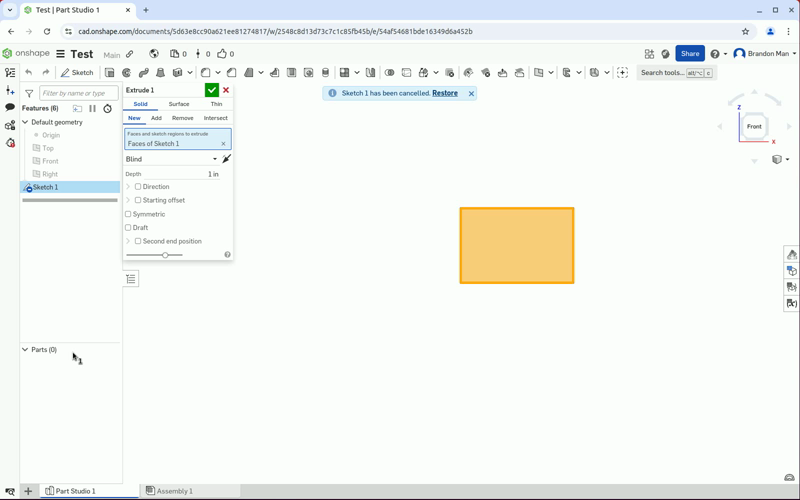
mouse_move(143, 106)
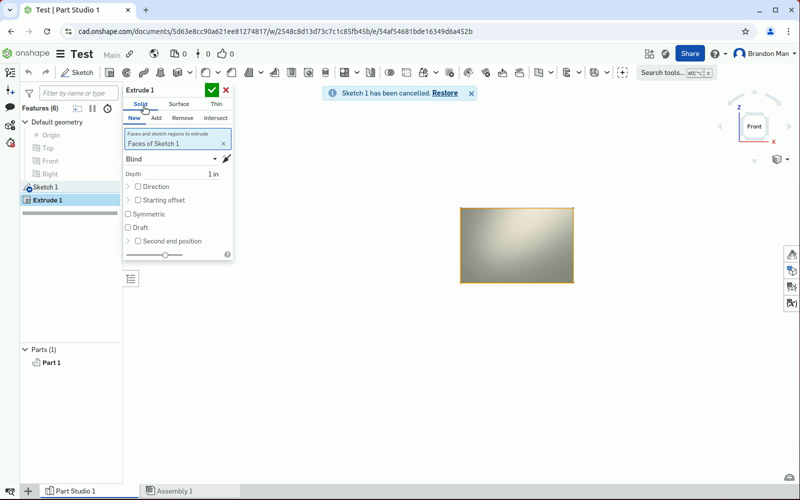
click(143, 106)
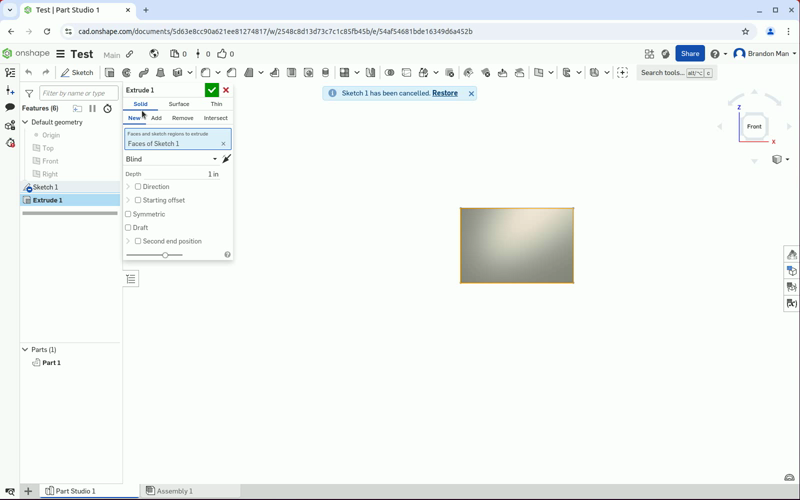
mouse_move(137, 120)
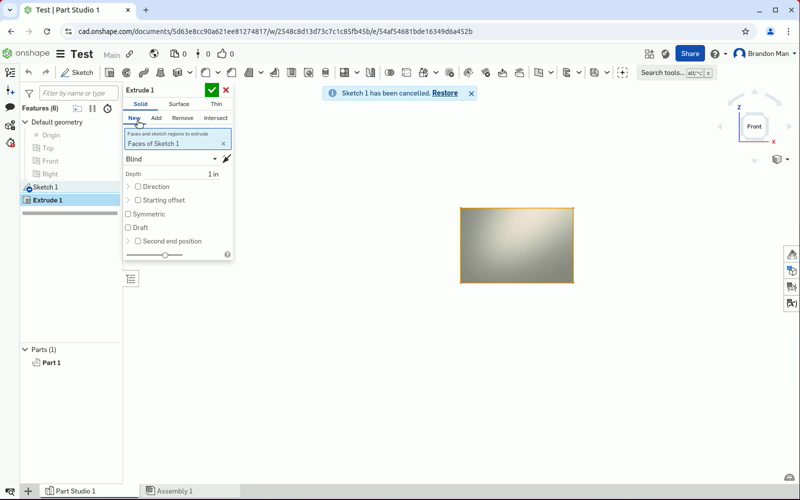
click(137, 120)
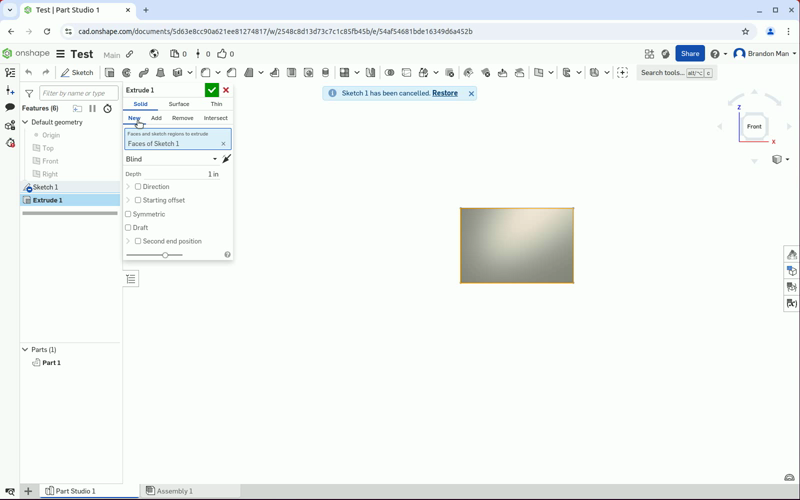
key(tab, 4)
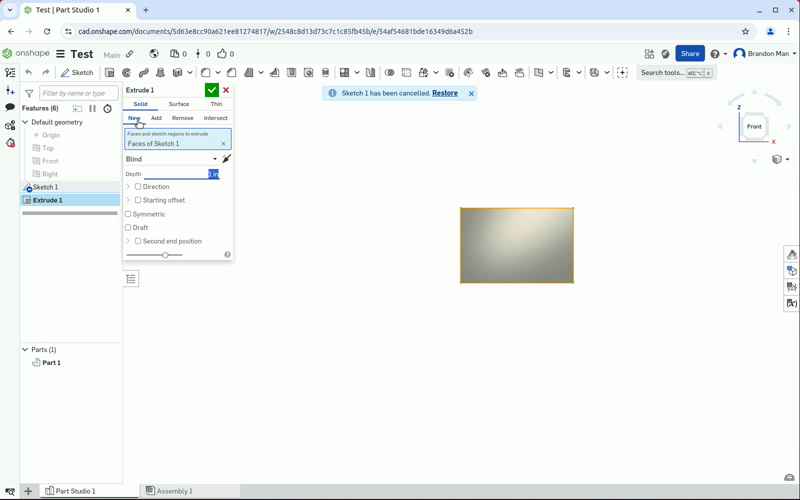
text(-7.703)
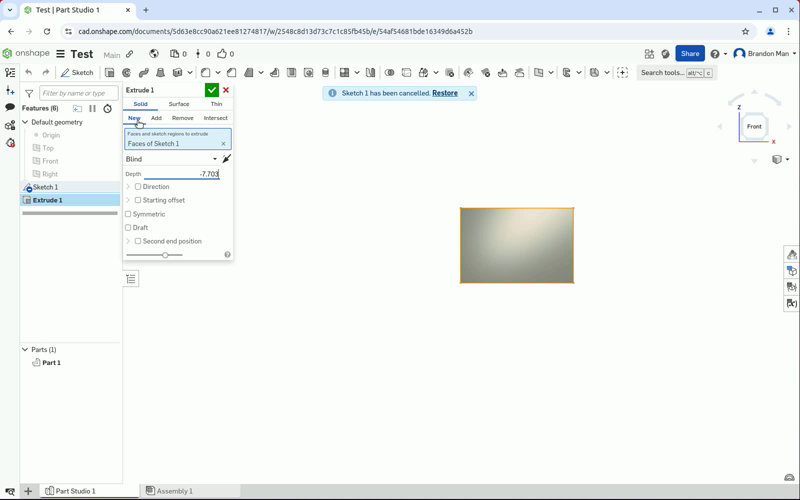
key(enter)
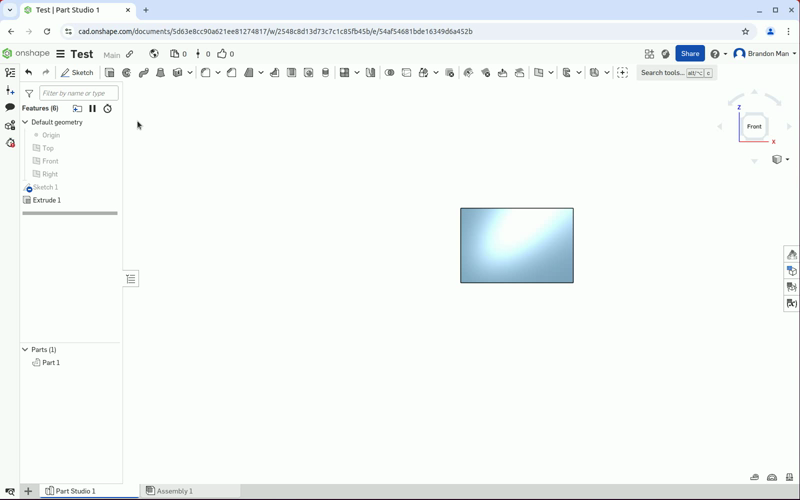
key(shift+h)
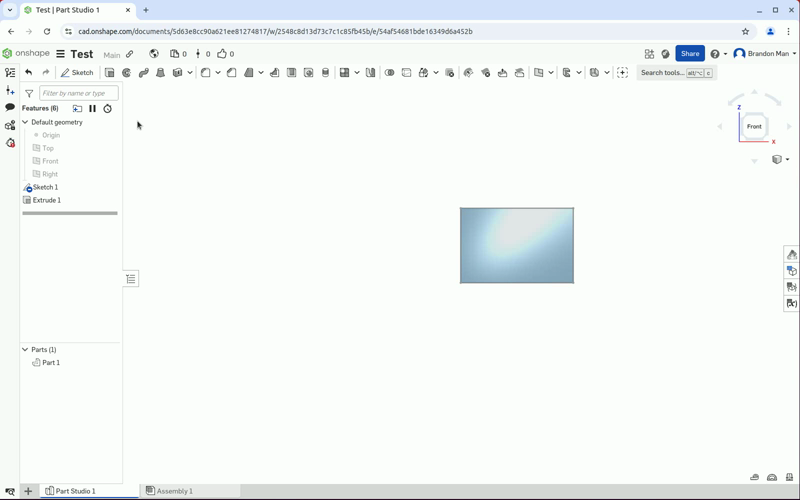
key(shift+h)
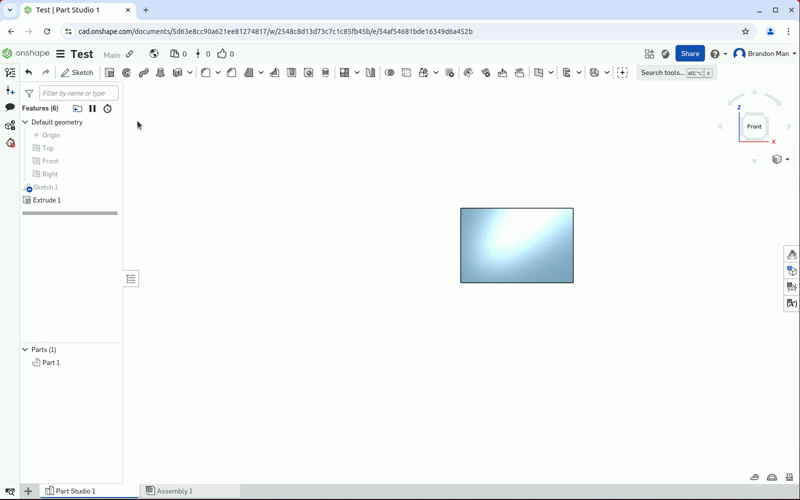
mouse_move(73, 189)
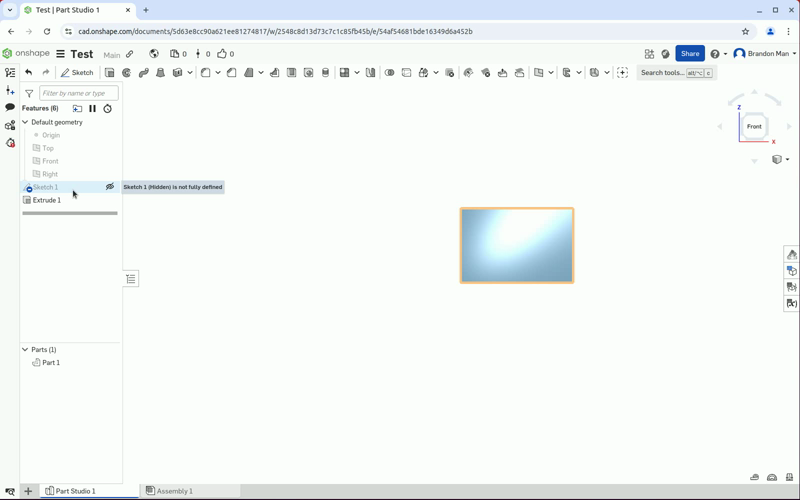
click(73, 189)
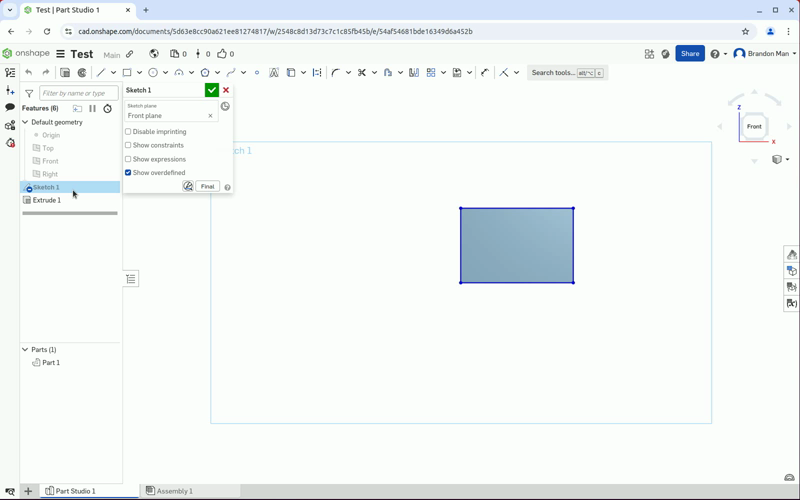
mouse_move(229, 92)
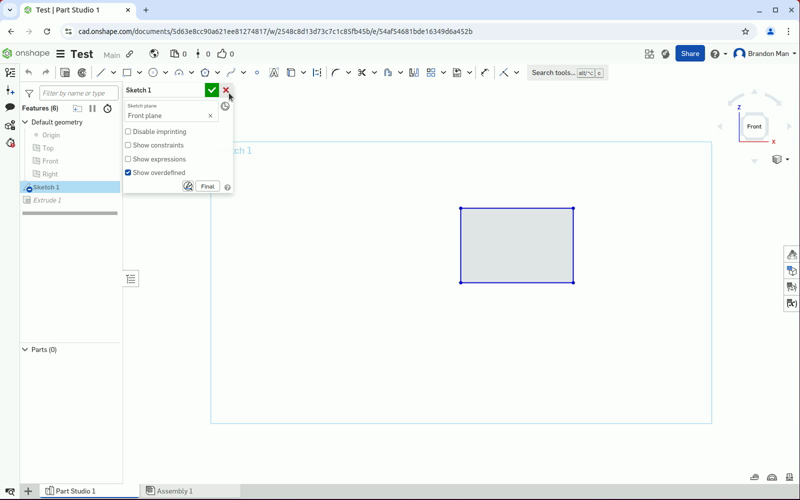
click(229, 92)
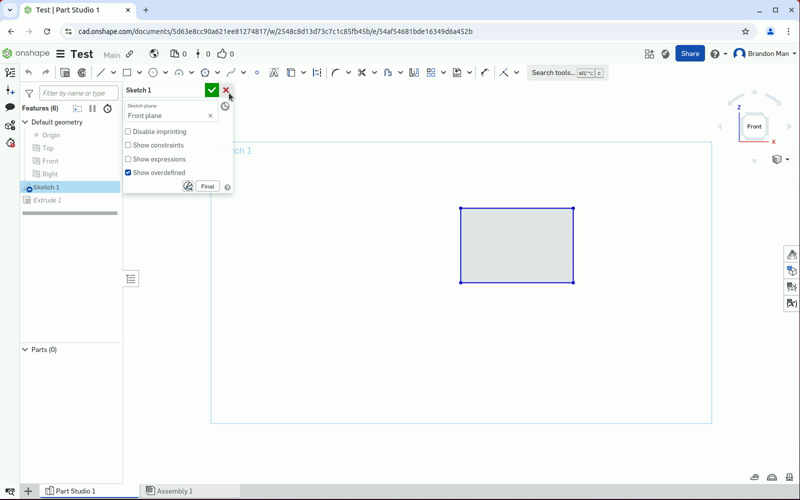
key(shift+s)
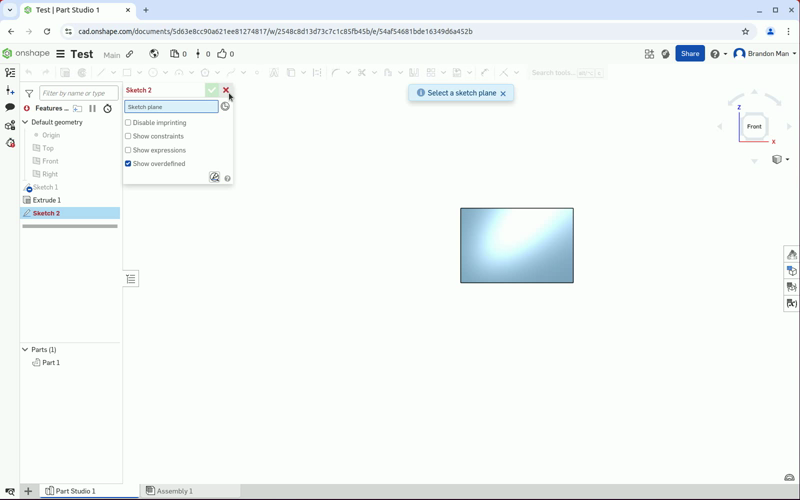
mouse_move(73, 163)
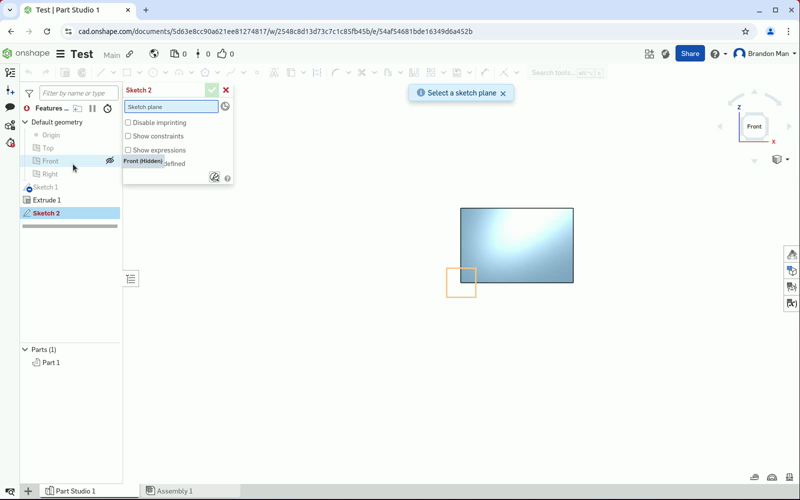
click(73, 163)
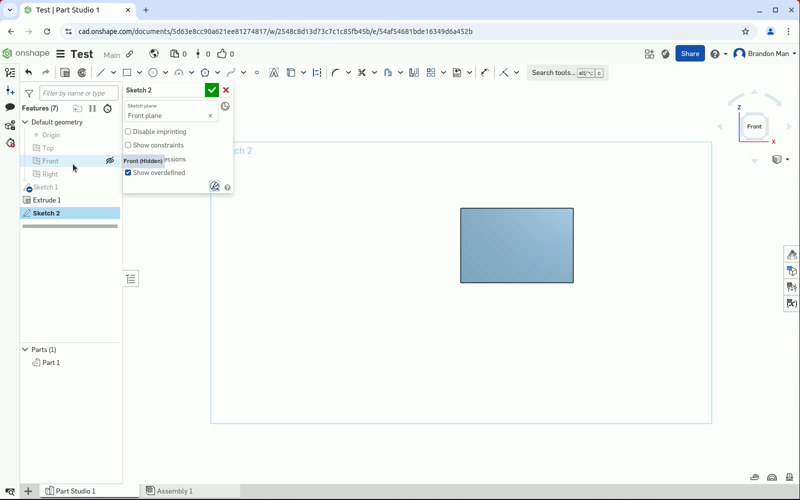
mouse_move(73, 352)
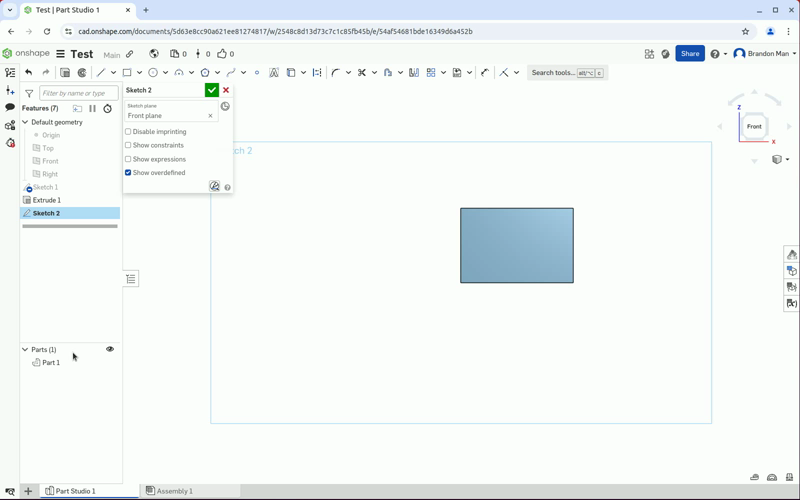
key(y)
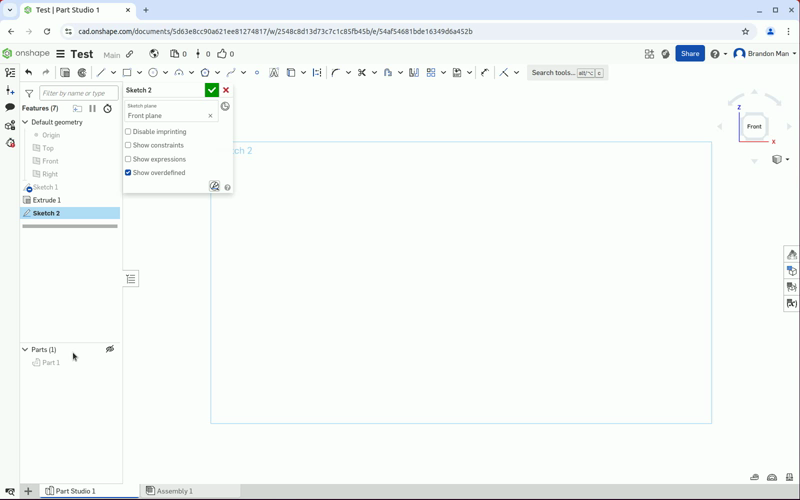
key(l)
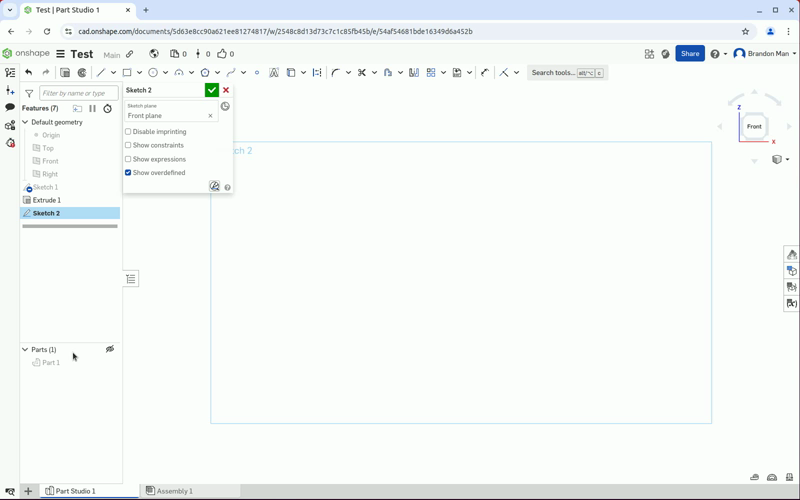
key_down(shift)
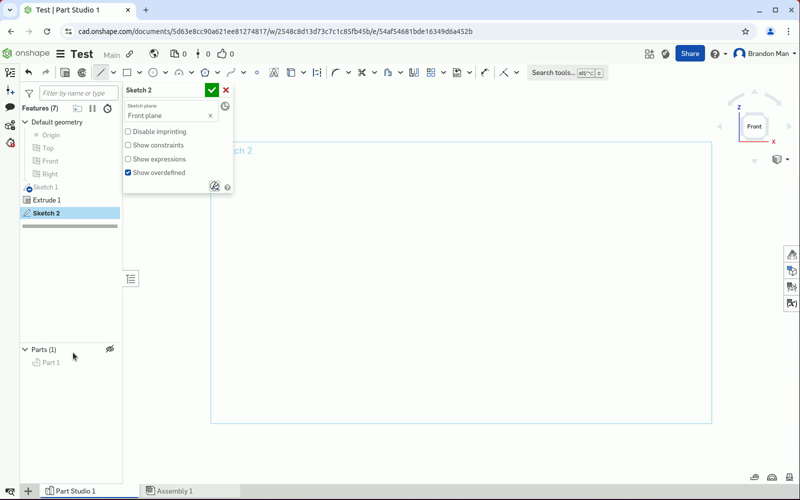
mouse_move(460, 282)
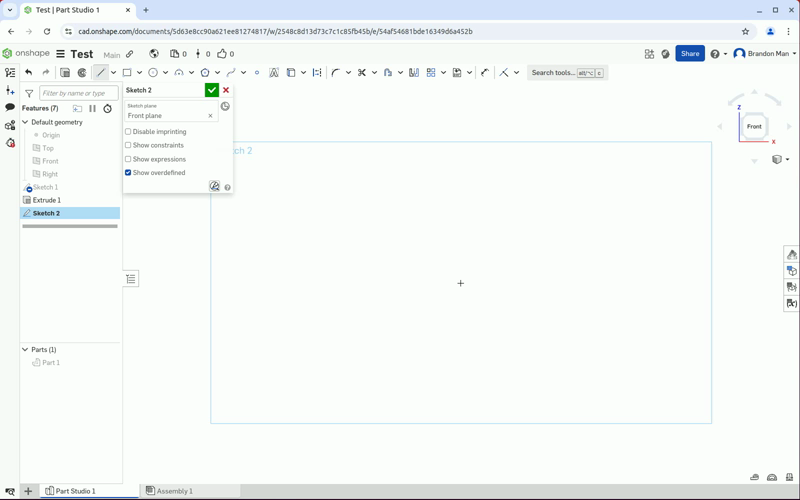
click(460, 282)
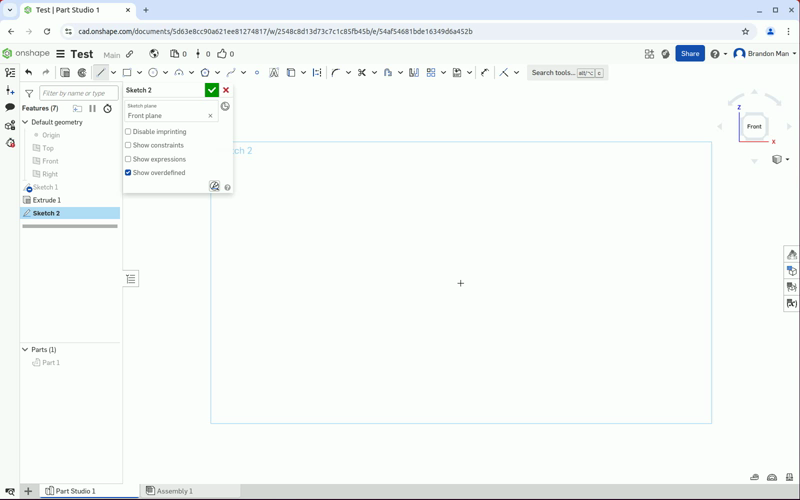
key_up(shift)
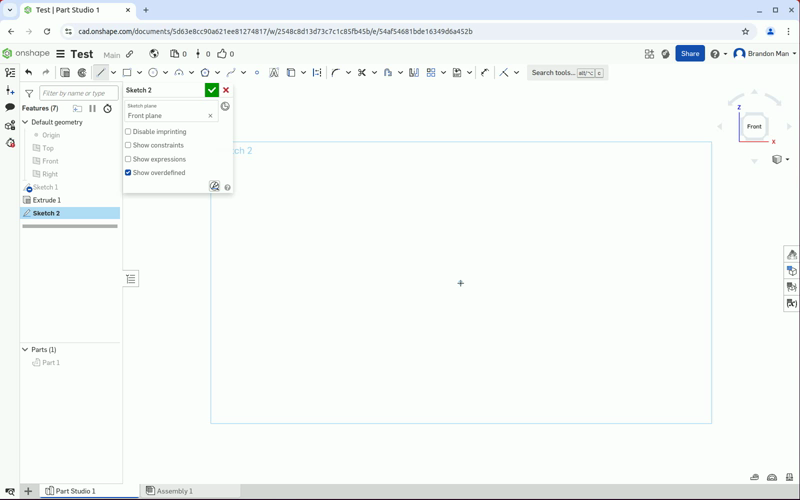
key_down(shift)
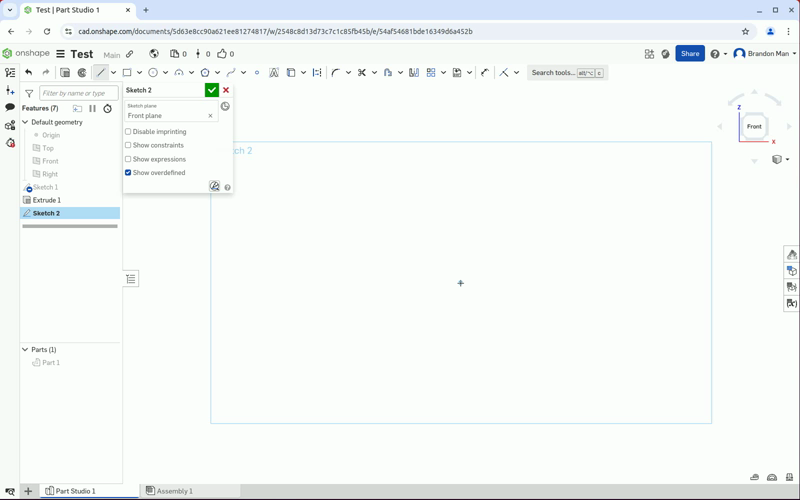
mouse_move(490, 282)
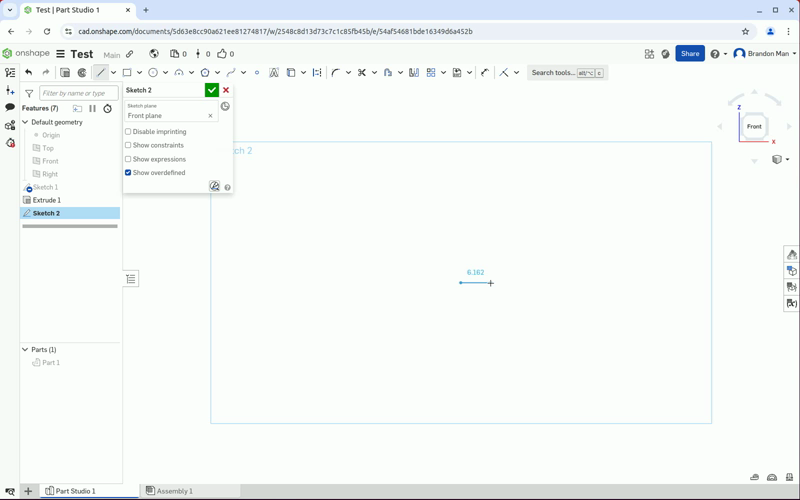
mouse_move(498, 282)
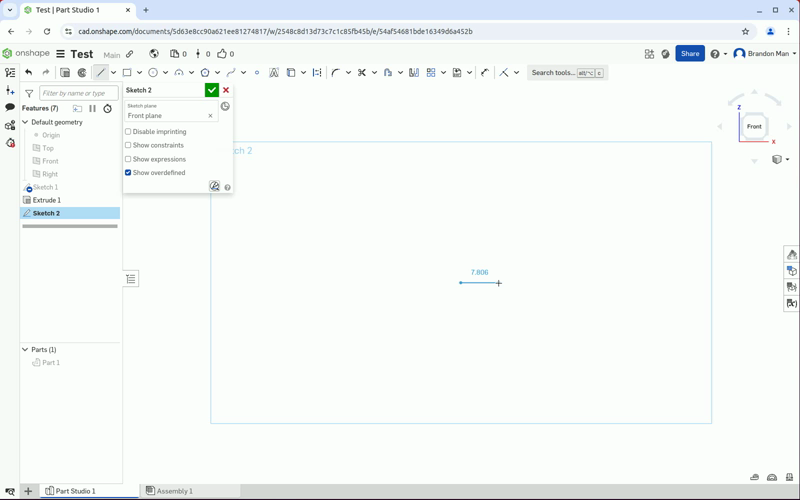
click(498, 282)
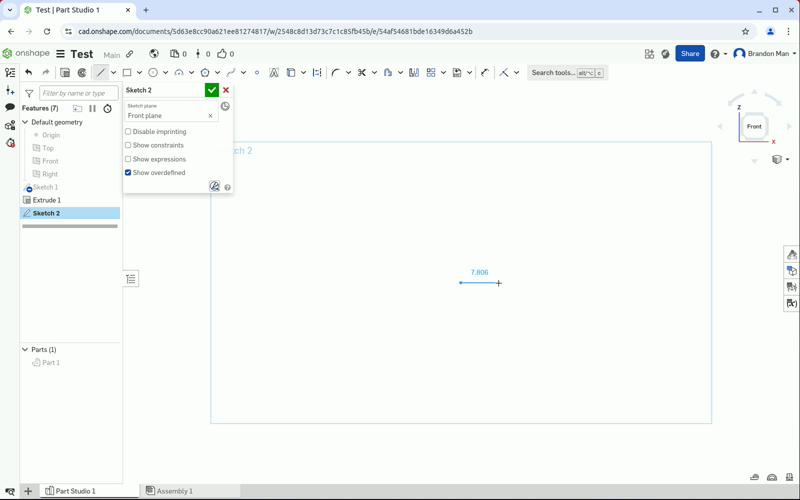
key_up(shift)
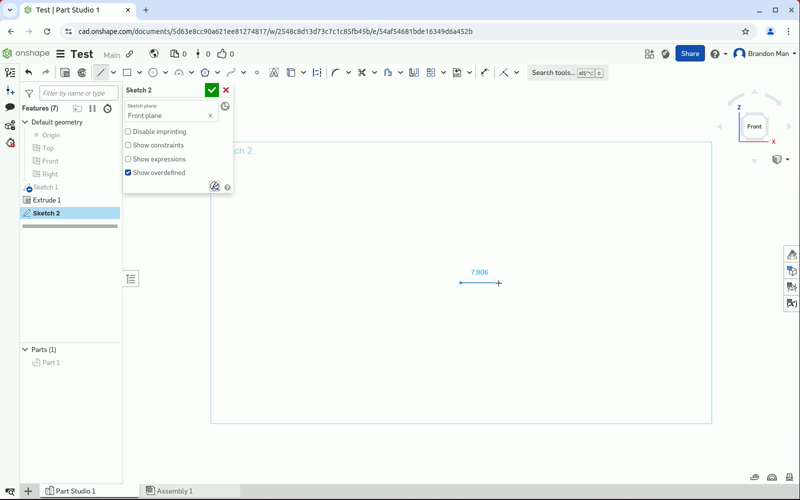
key_down(shift)
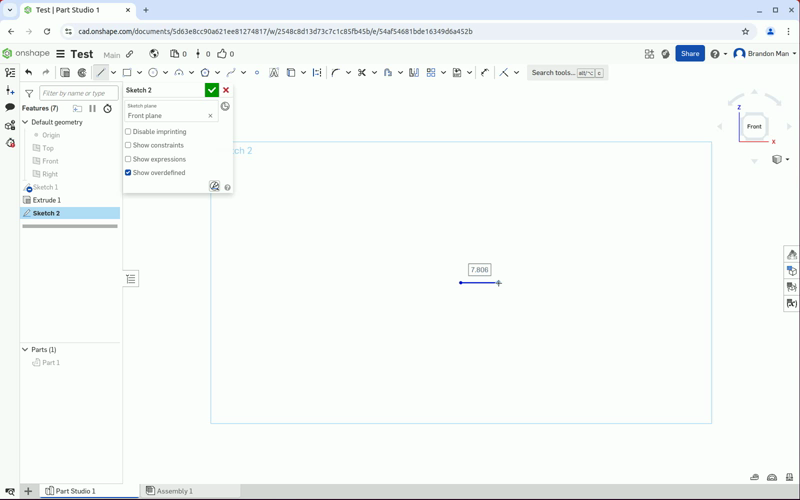
mouse_move(498, 207)
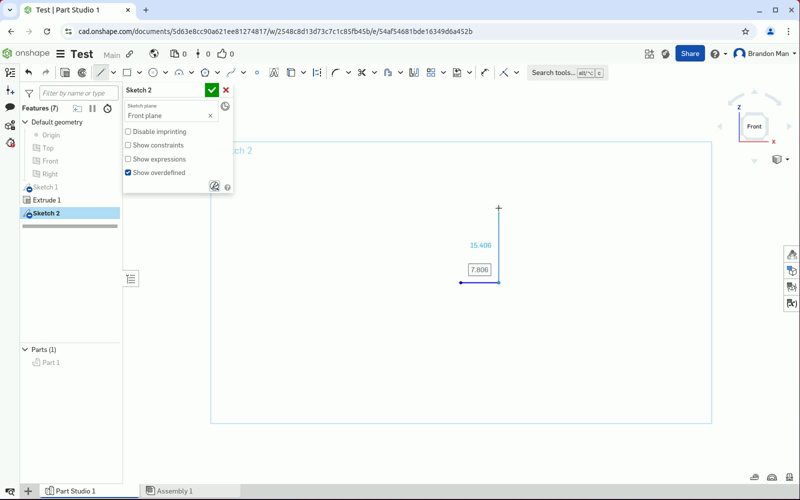
click(498, 207)
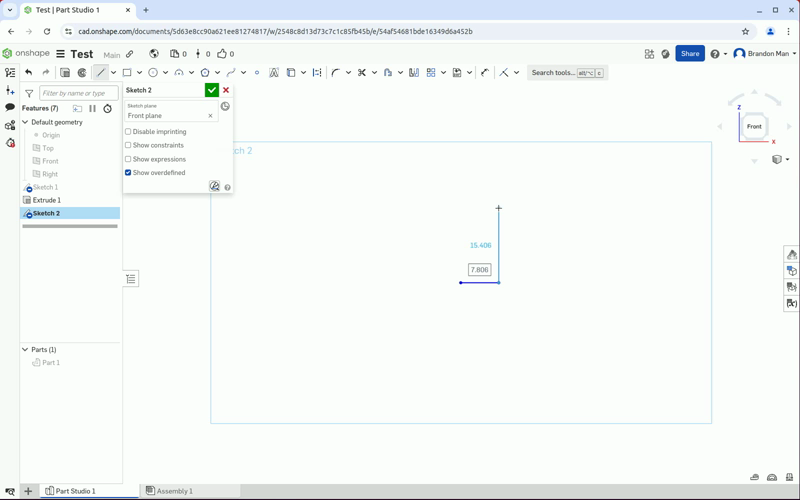
key_up(shift)
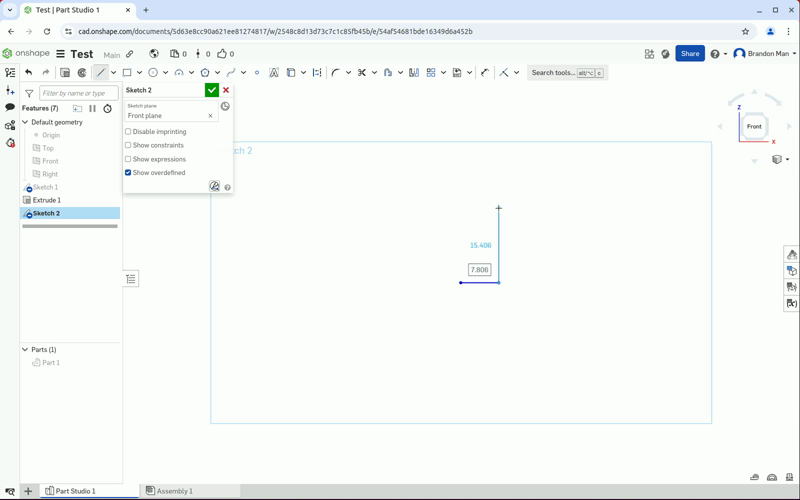
key_down(shift)
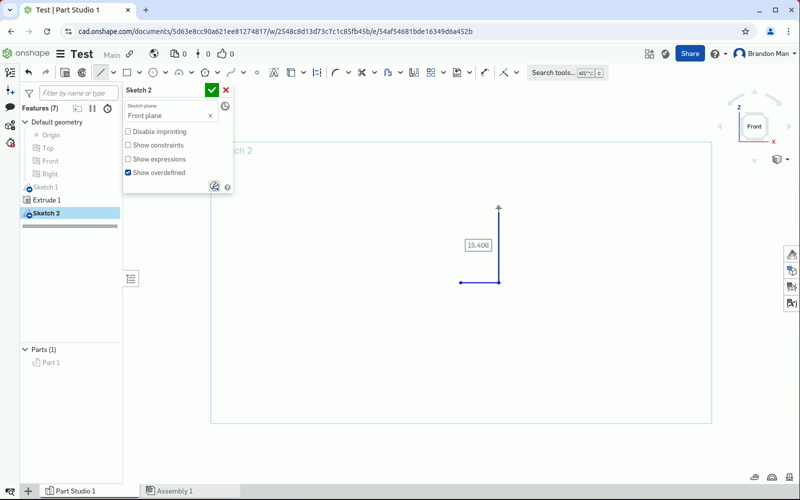
mouse_move(528, 207)
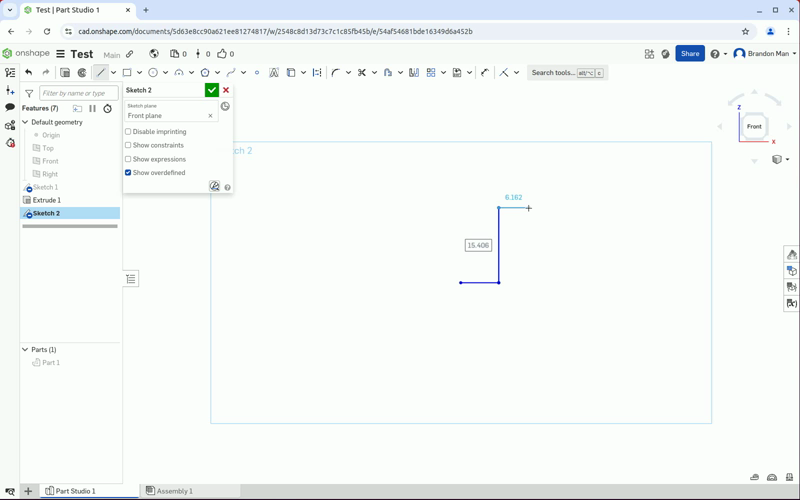
mouse_move(460, 207)
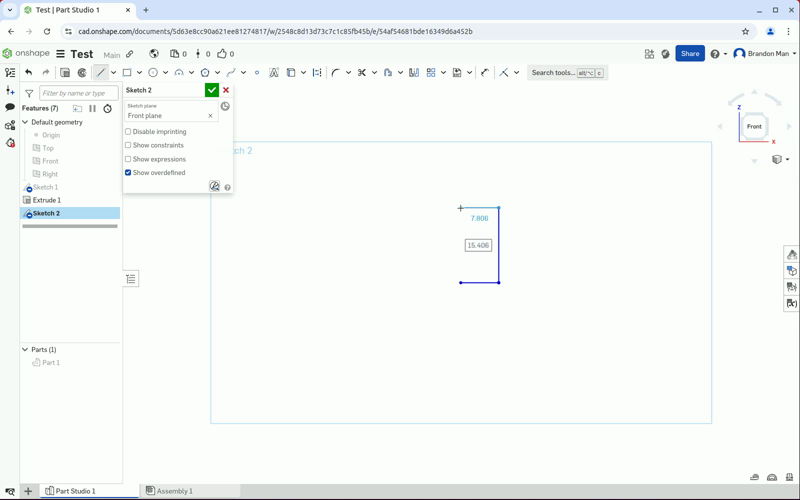
click(460, 207)
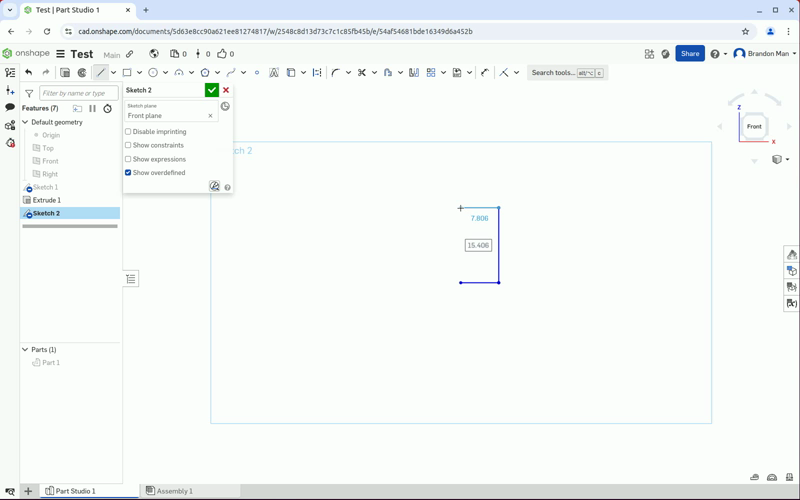
key_up(shift)
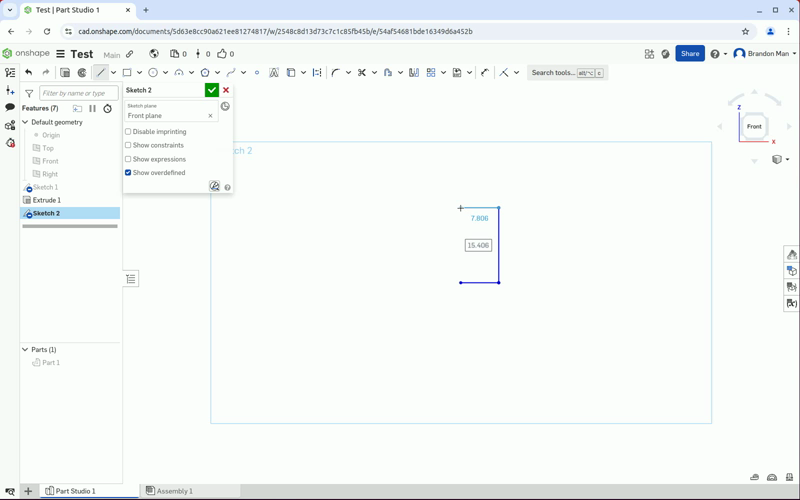
key_down(shift)
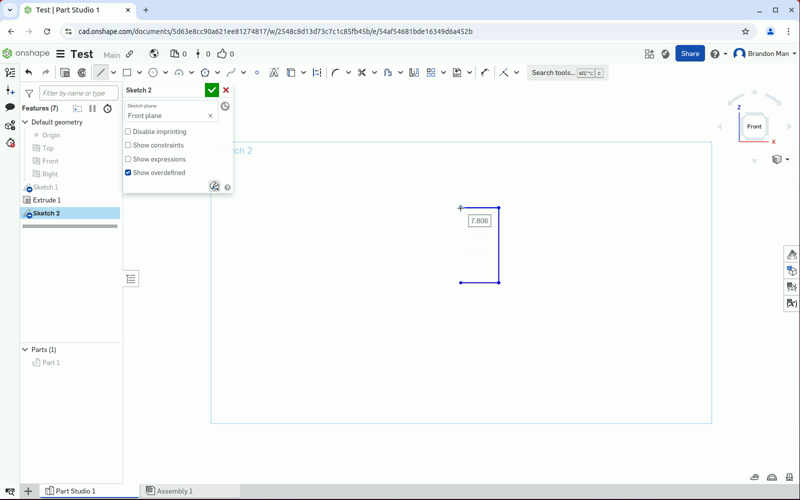
mouse_move(460, 282)
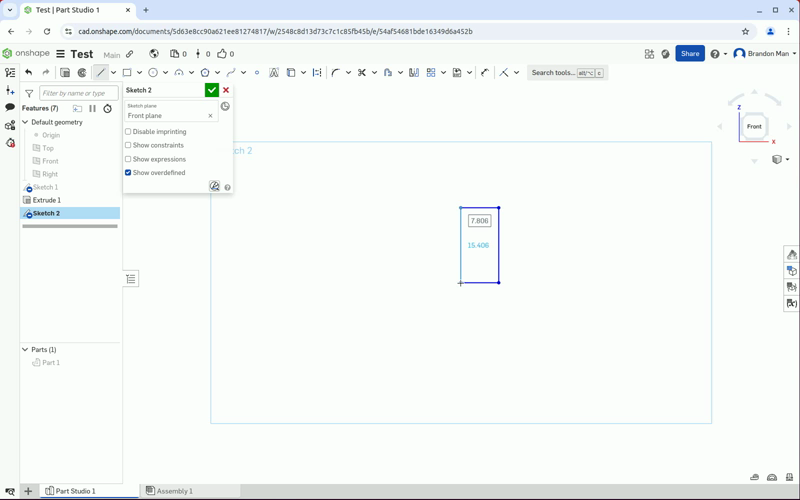
key_up(shift)
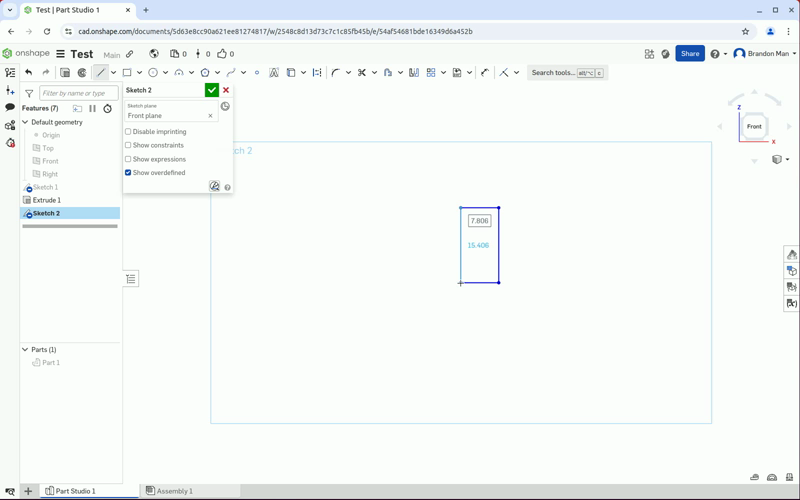
click(460, 282)
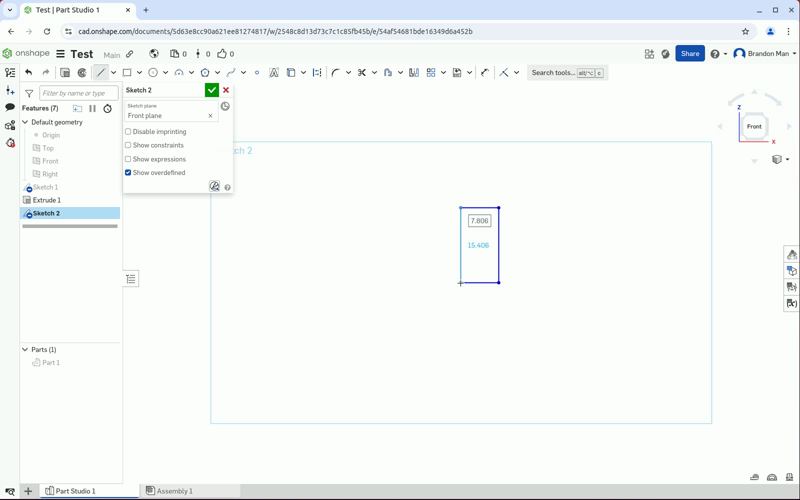
key(esc)
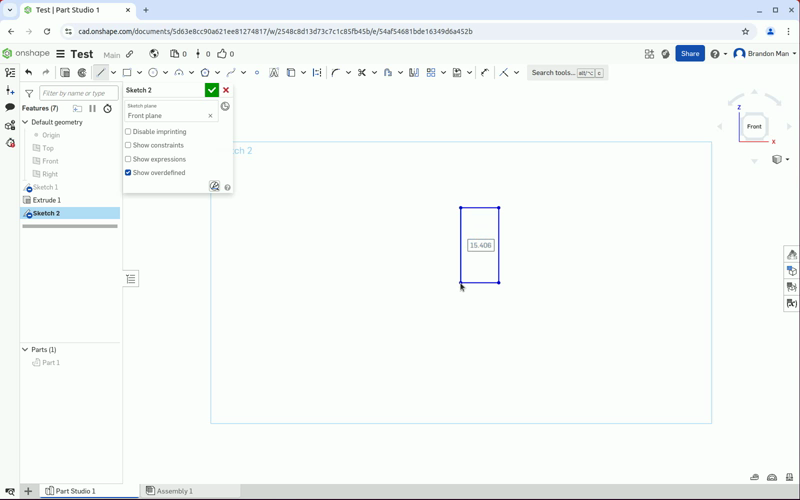
mouse_move(465, 242)
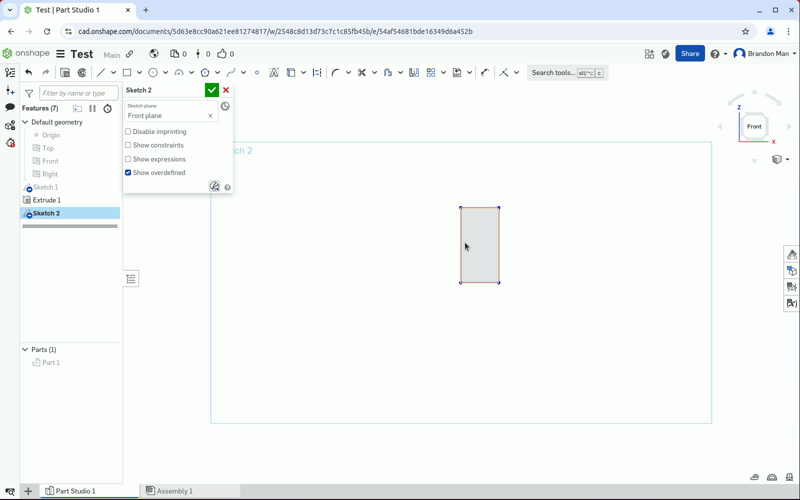
click(465, 242)
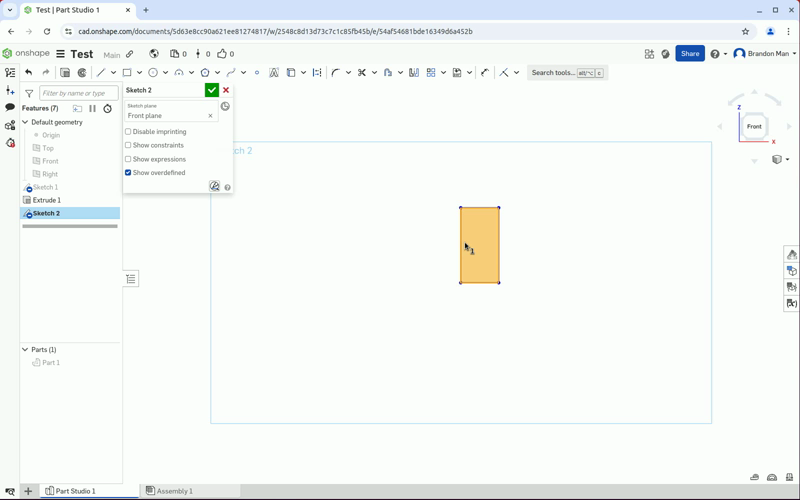
mouse_move(73, 352)
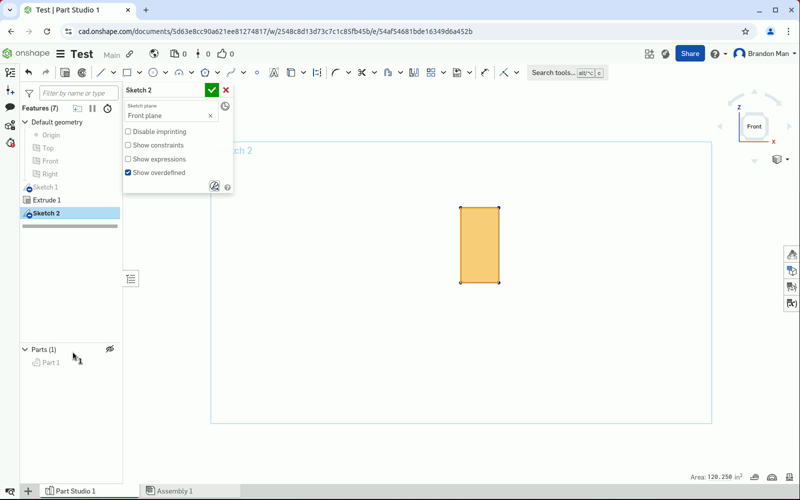
key(shift+y)
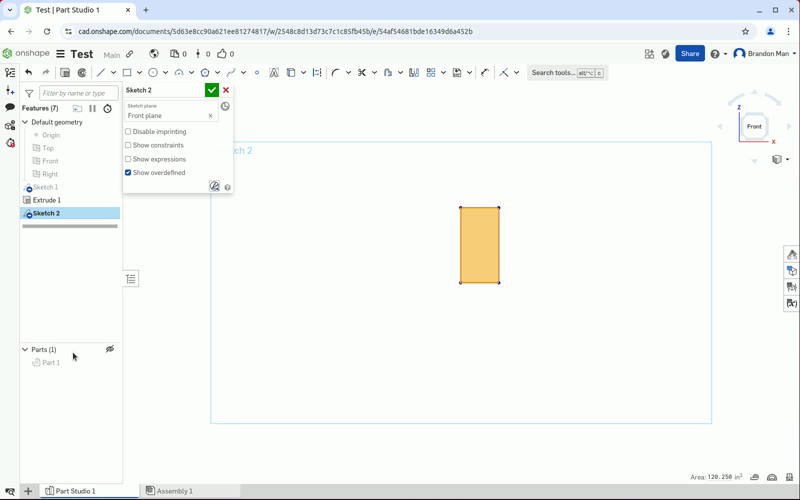
key(shift+e)
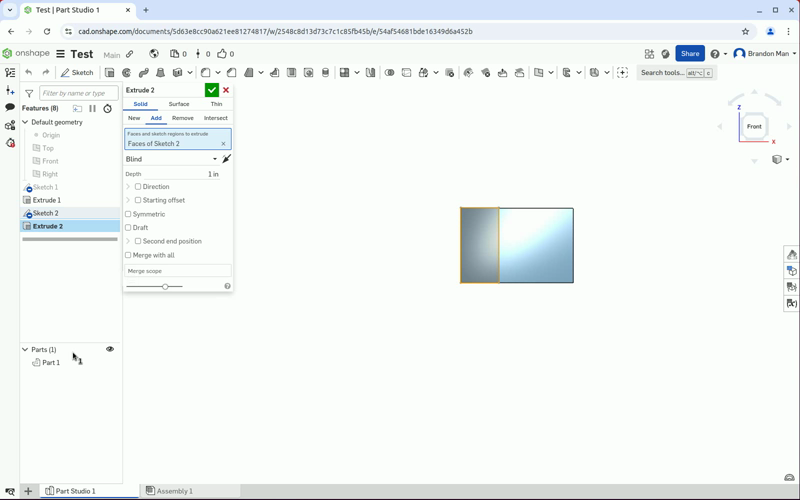
mouse_move(143, 106)
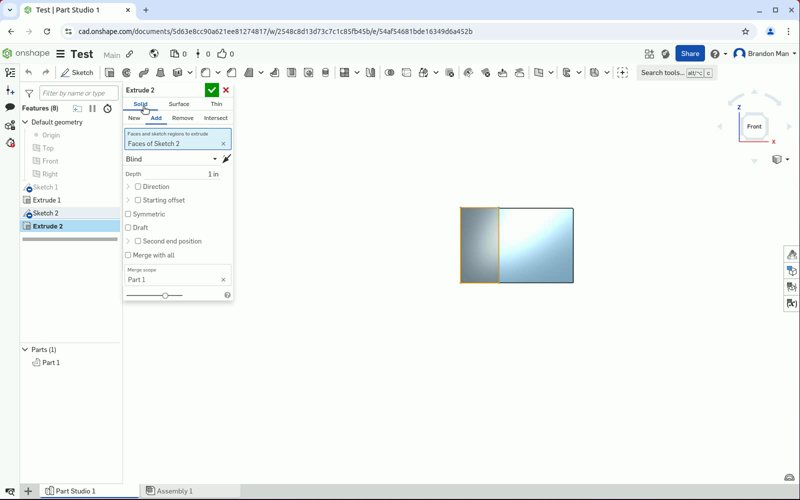
click(143, 106)
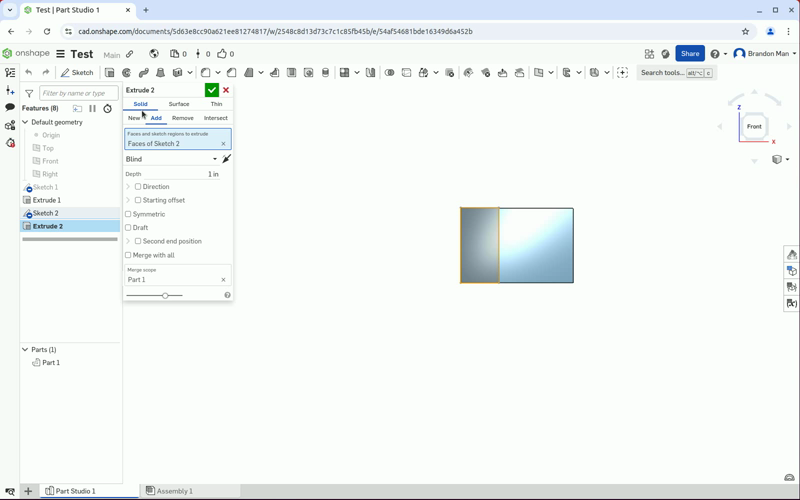
mouse_move(137, 120)
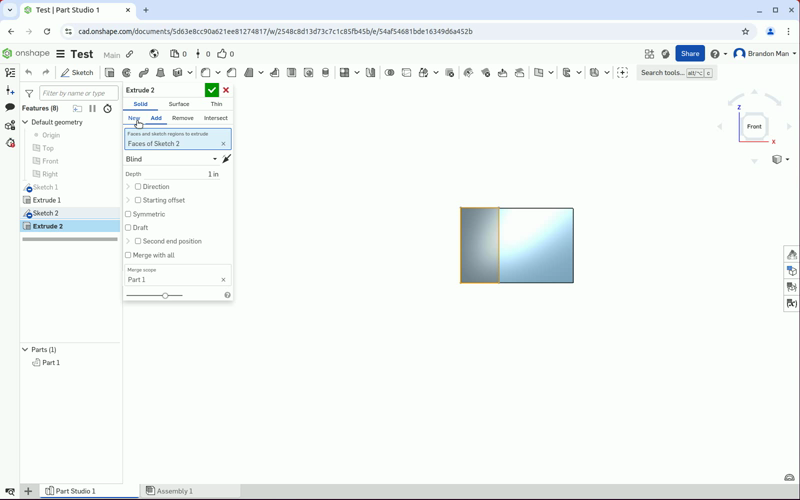
click(137, 120)
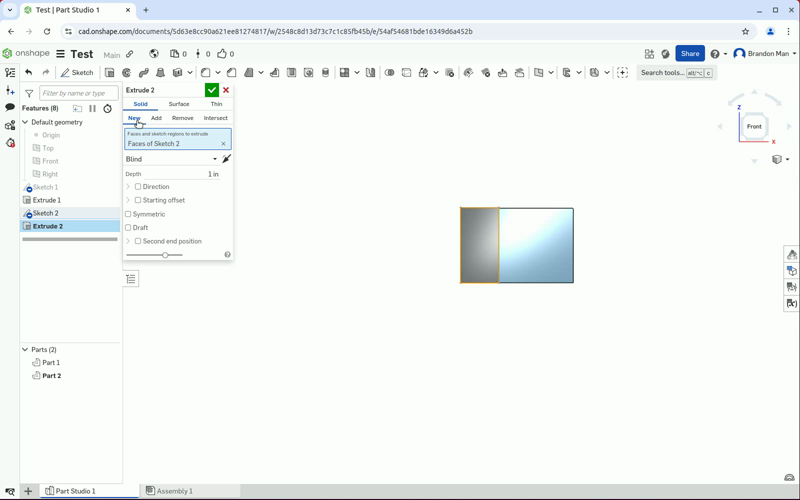
key(tab, 4)
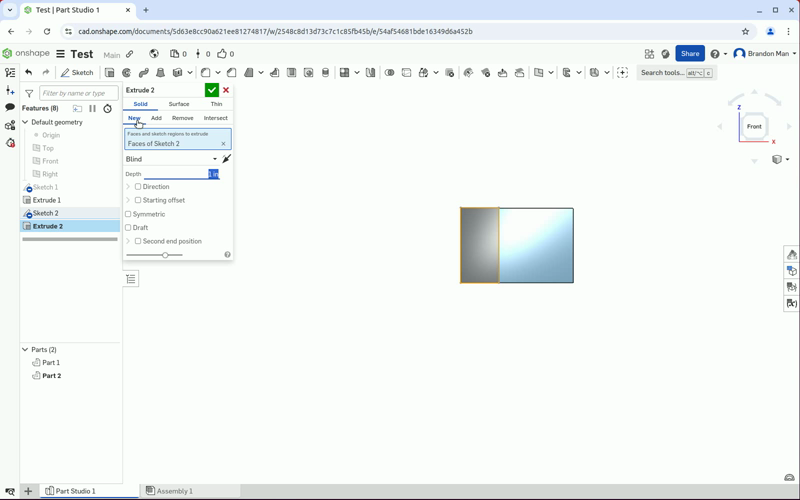
text(7.703)
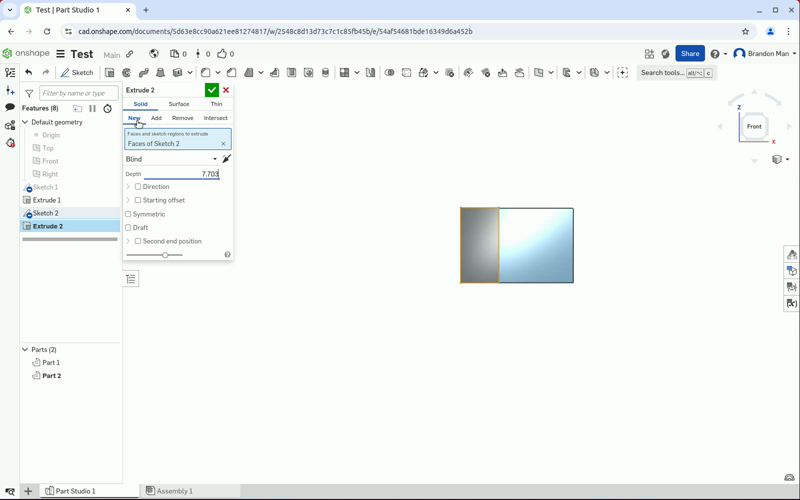
key(enter)
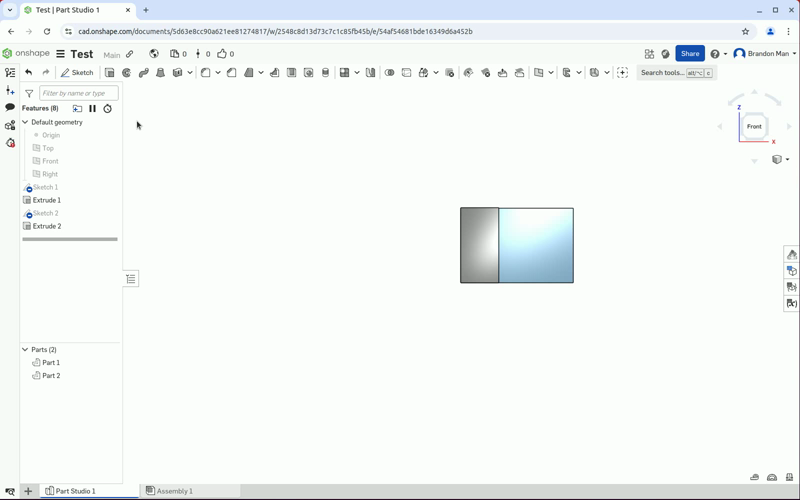
key(shift+h)
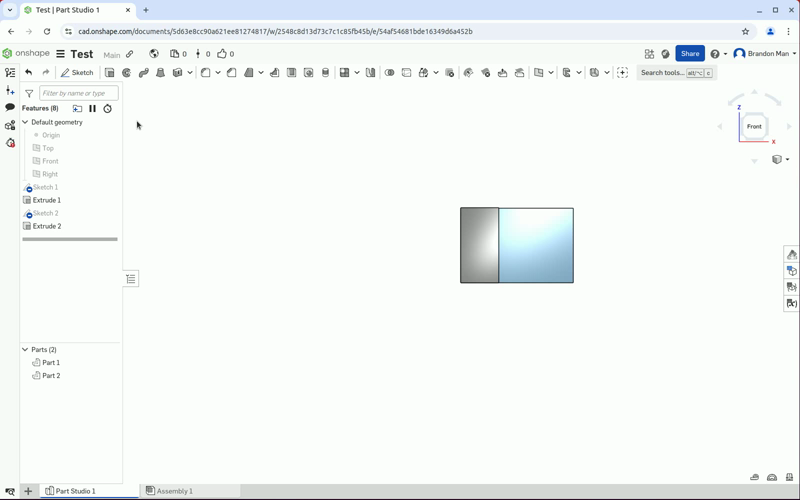
key(shift+h)
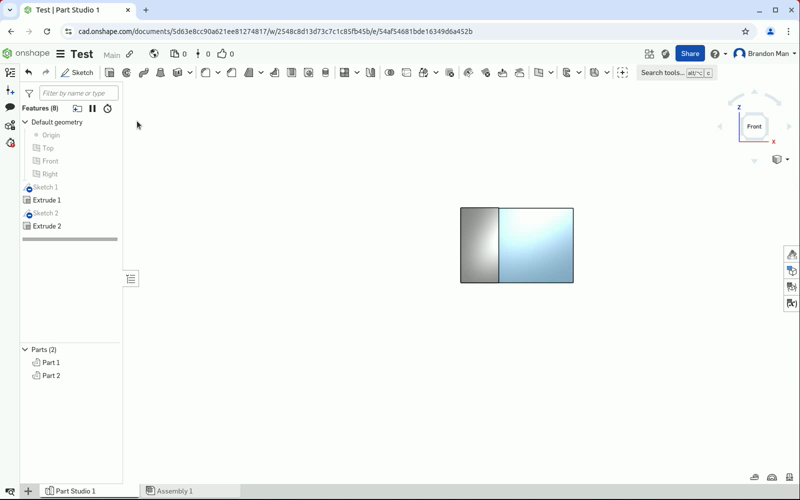
mouse_move(73, 189)
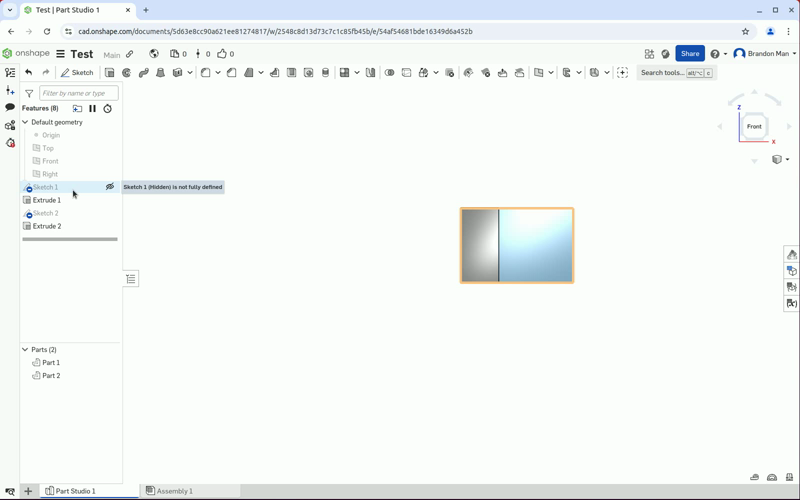
click(73, 189)
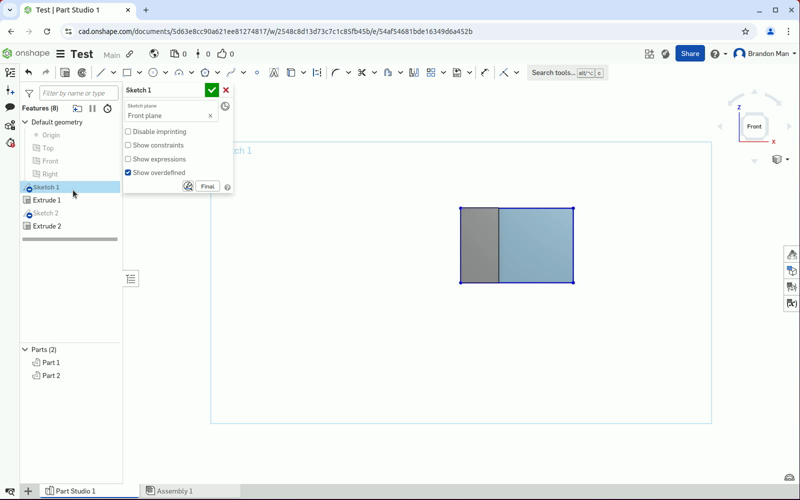
mouse_move(229, 92)
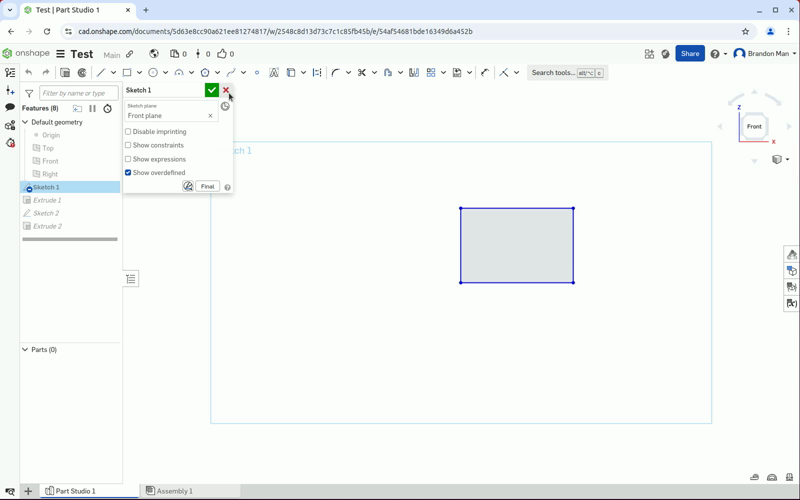
click(229, 92)
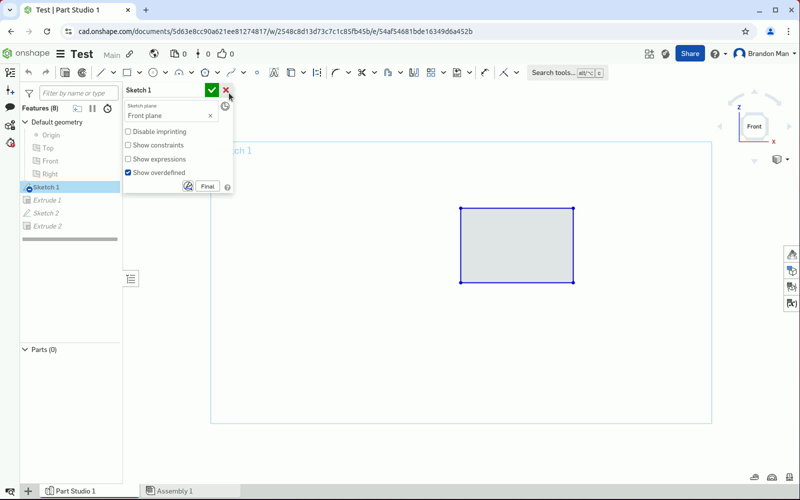
key(shift+s)
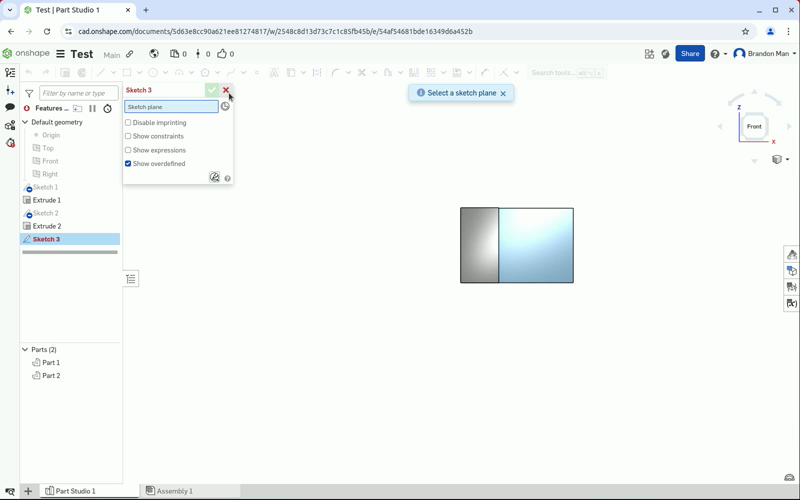
mouse_move(73, 163)
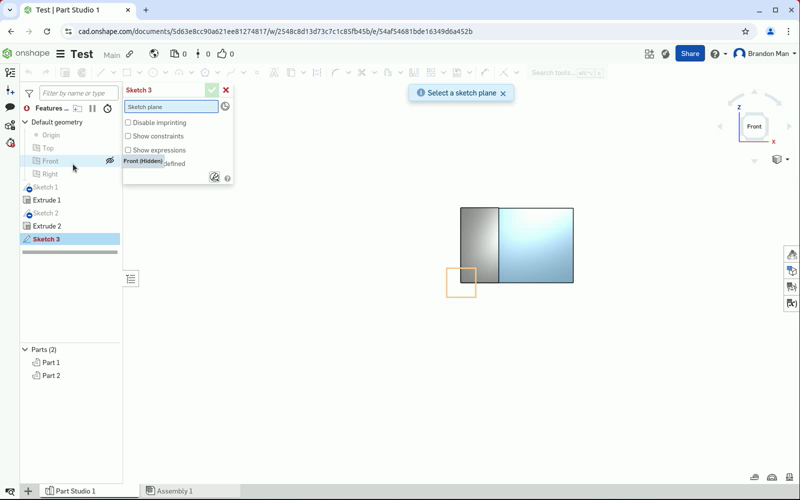
click(73, 163)
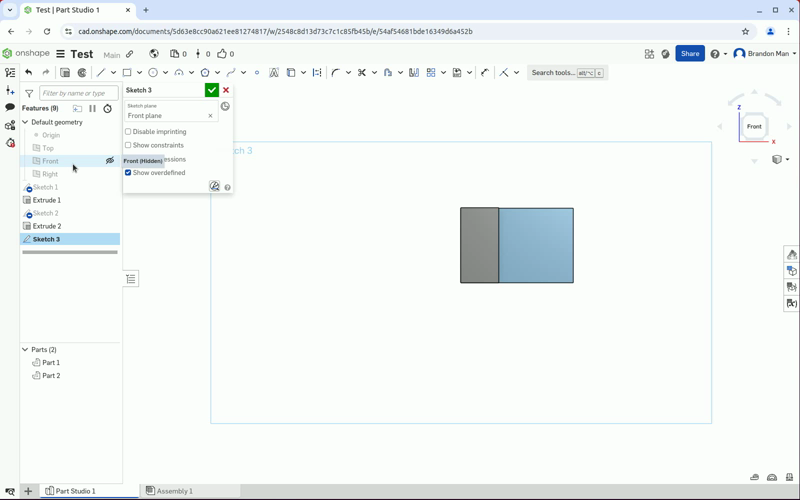
mouse_move(73, 352)
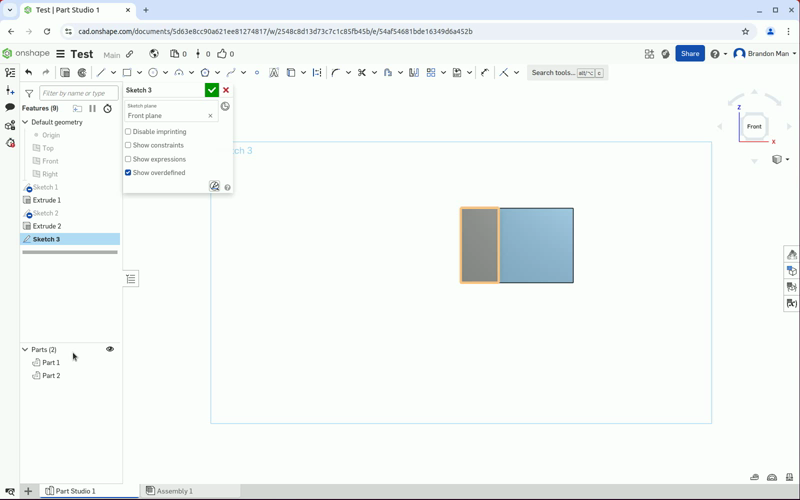
key(y)
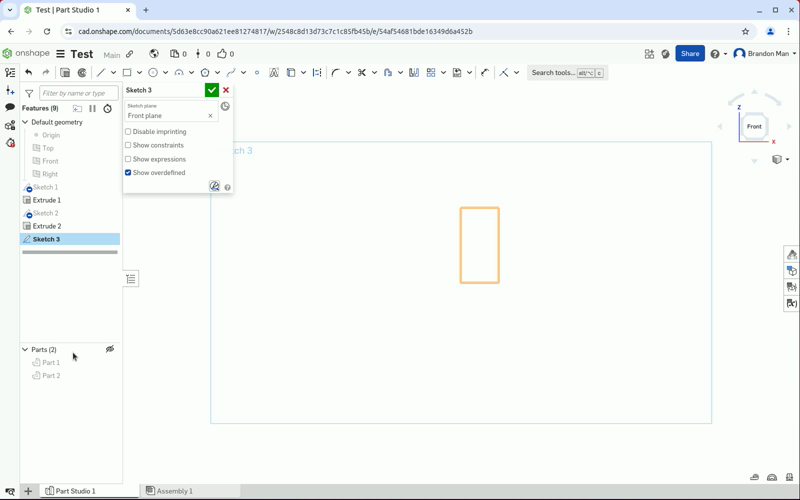
key(l)
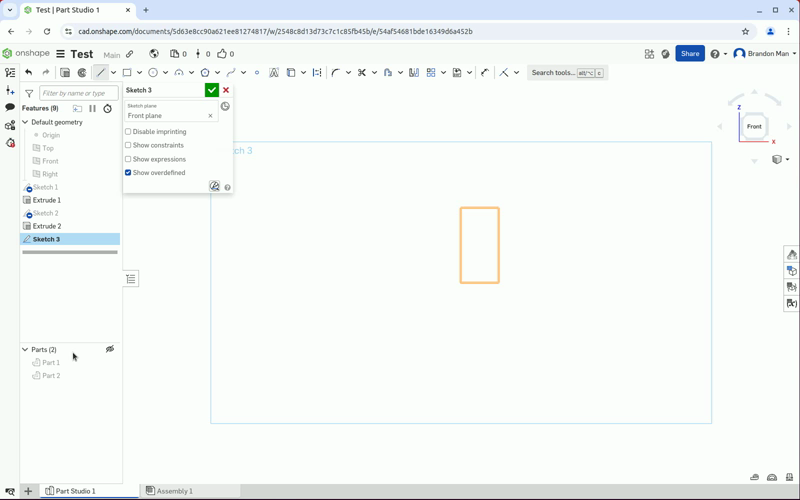
key_down(shift)
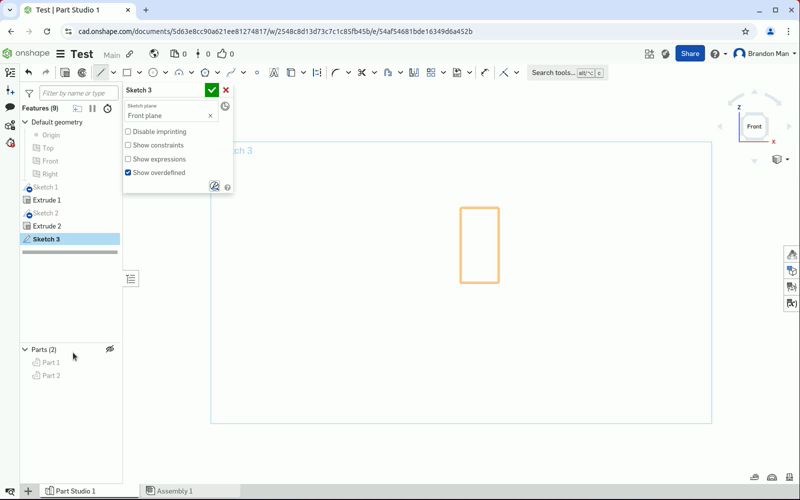
mouse_move(535, 282)
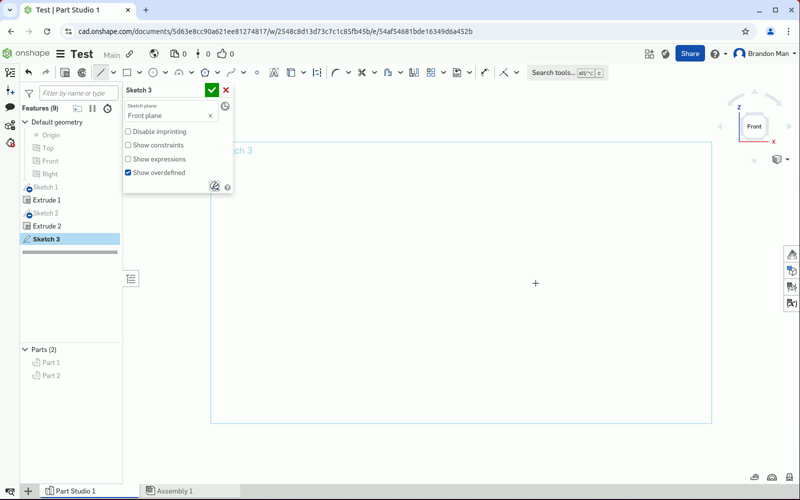
click(535, 282)
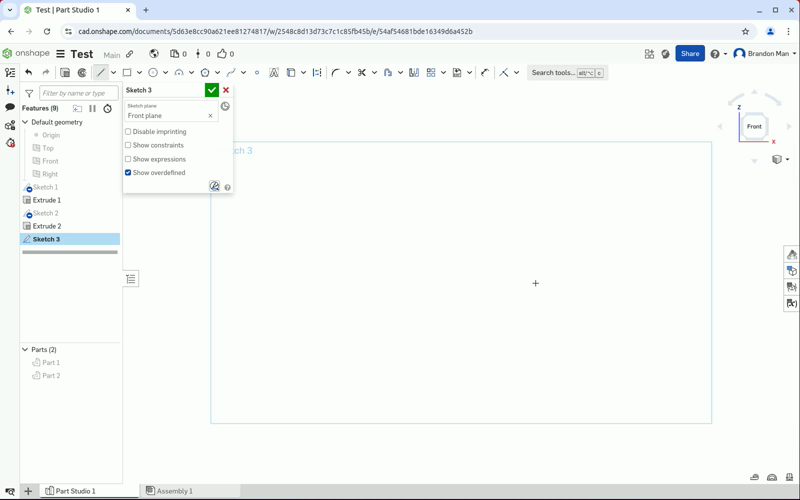
key_up(shift)
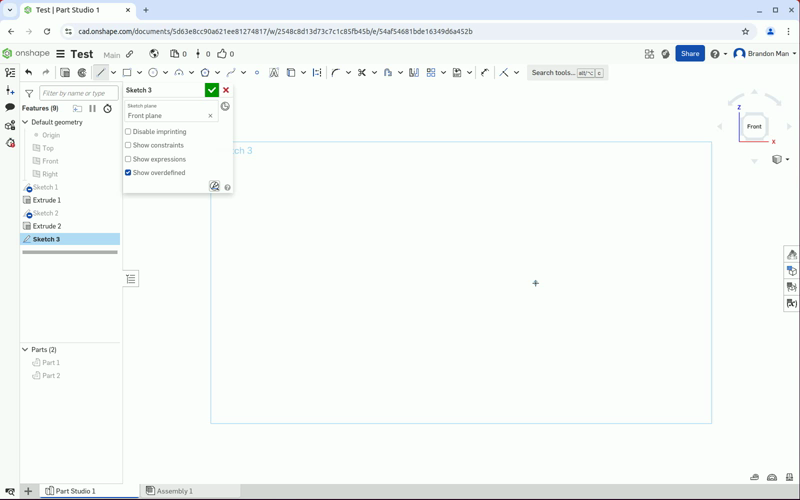
key_down(shift)
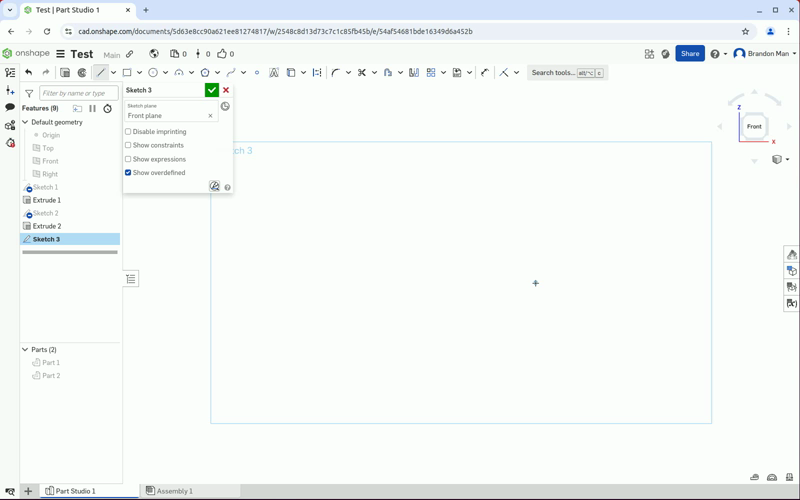
mouse_move(565, 282)
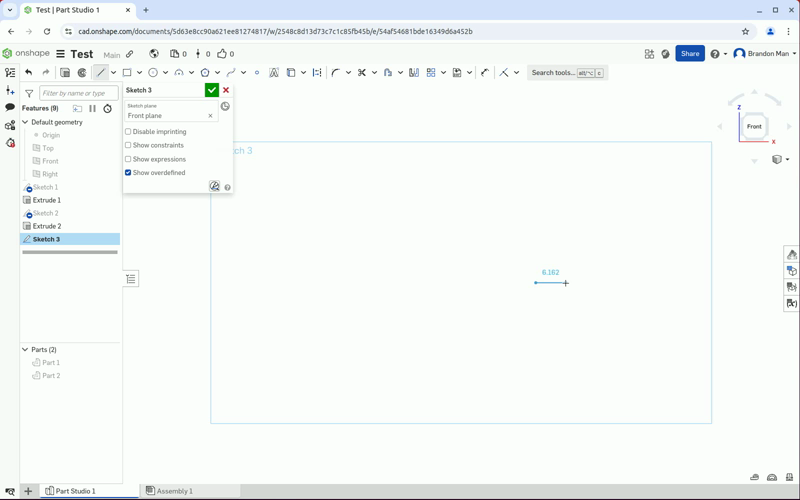
mouse_move(574, 282)
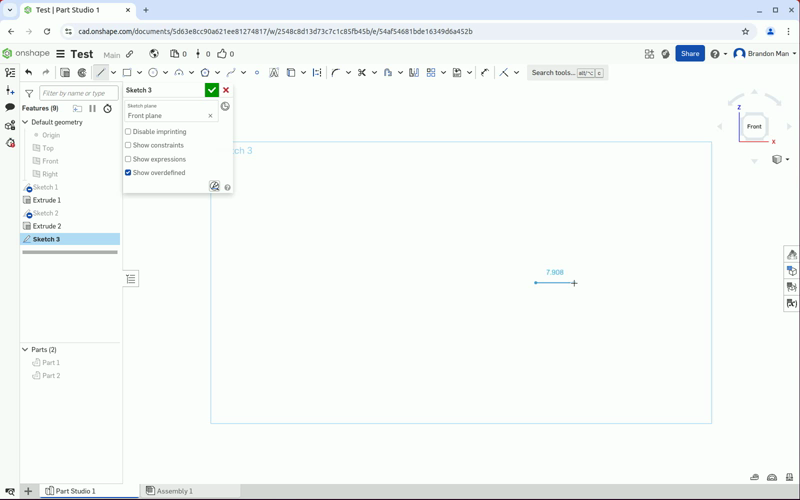
click(574, 282)
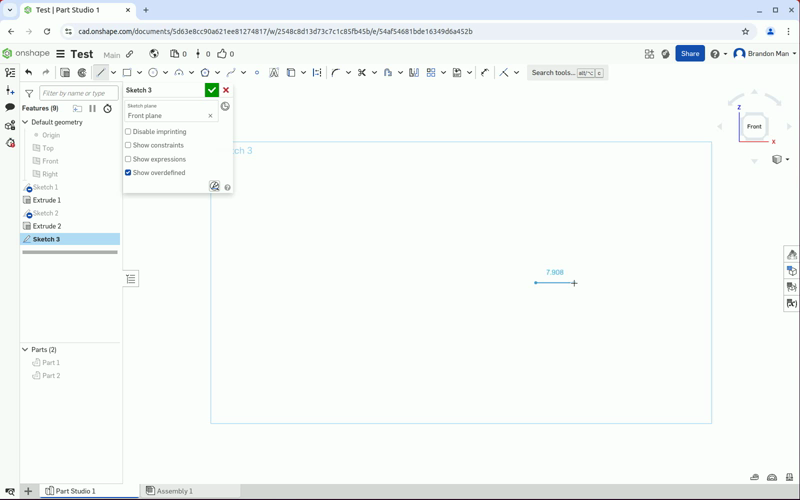
key_up(shift)
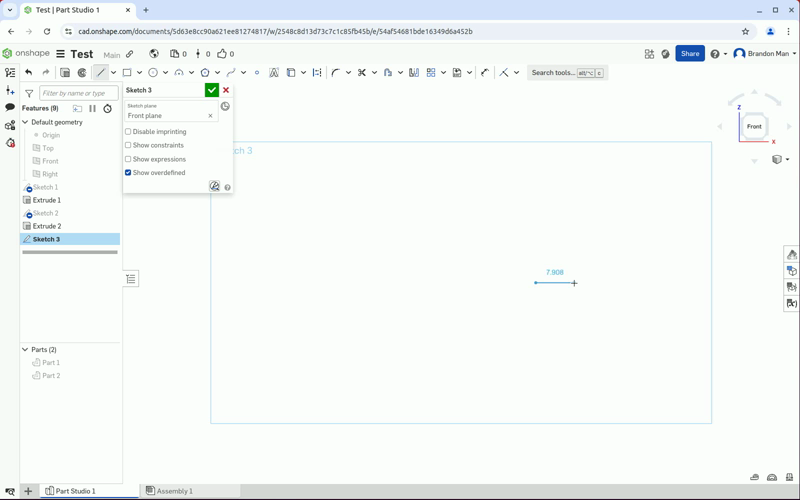
key_down(shift)
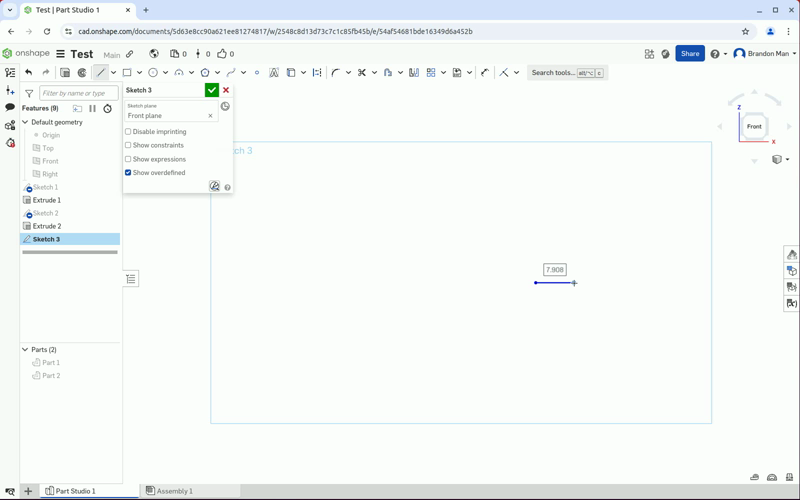
mouse_move(589, 282)
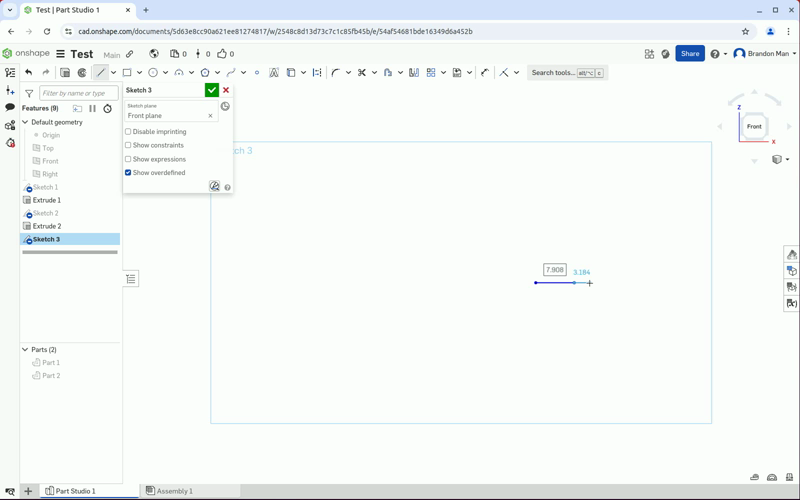
mouse_move(574, 244)
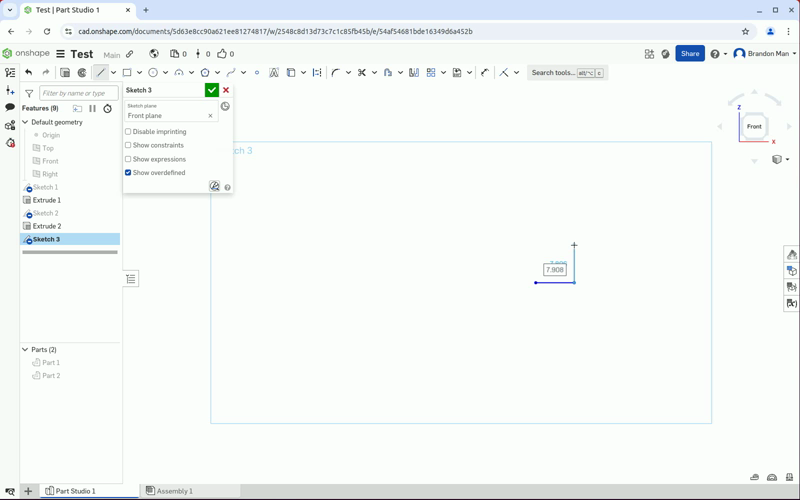
click(574, 244)
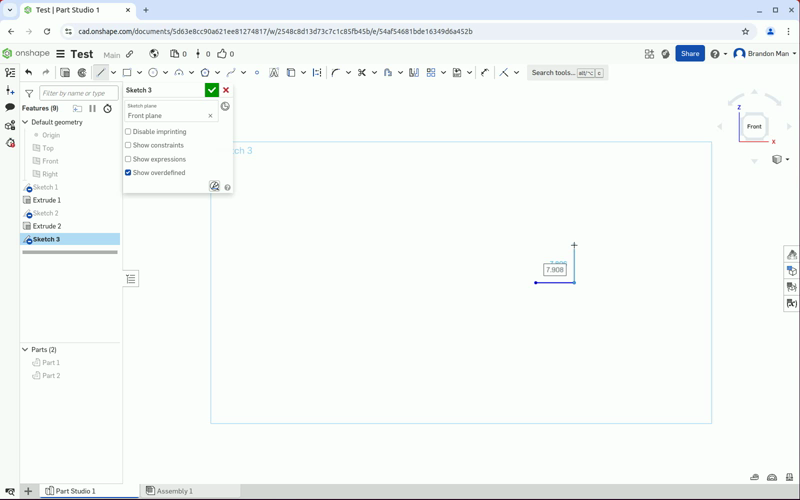
key_up(shift)
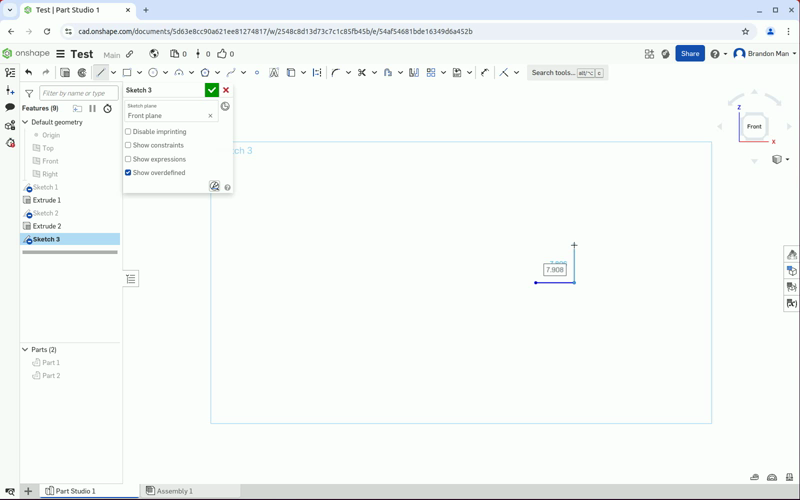
key_down(shift)
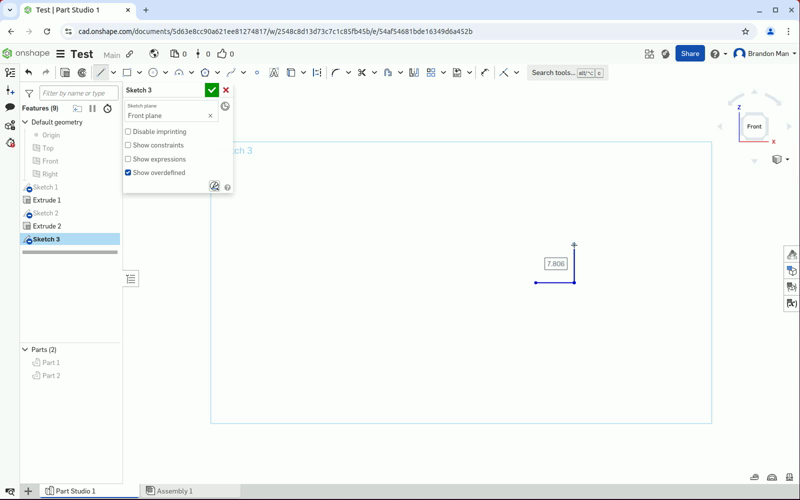
mouse_move(589, 244)
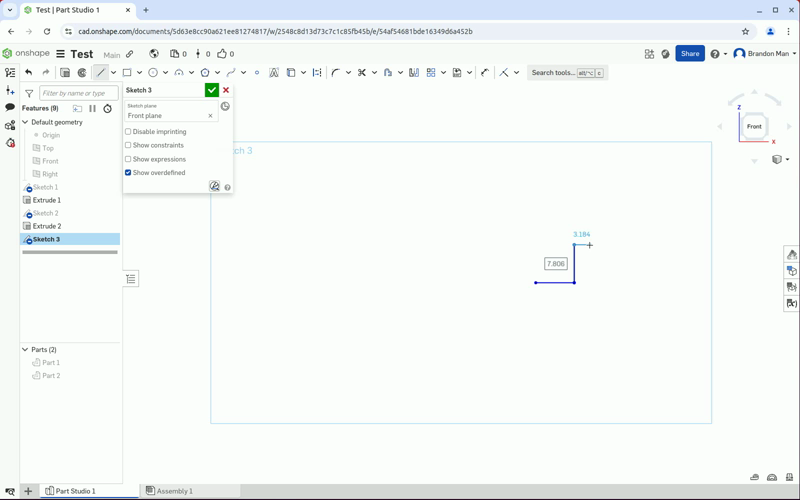
mouse_move(535, 244)
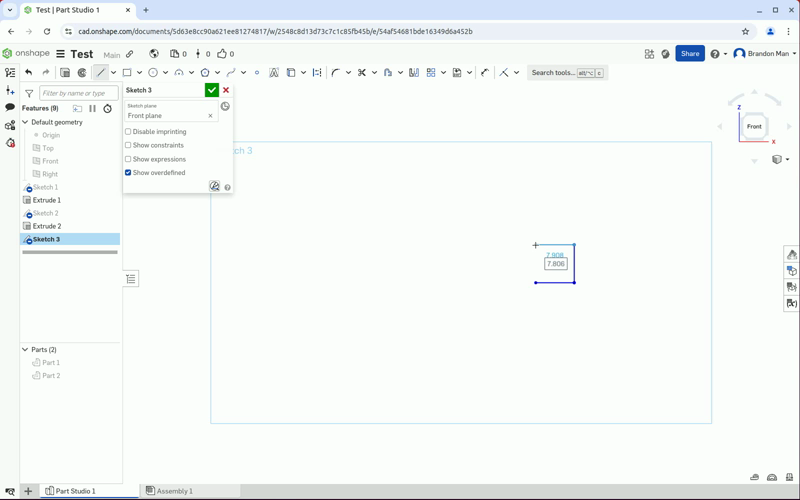
click(535, 244)
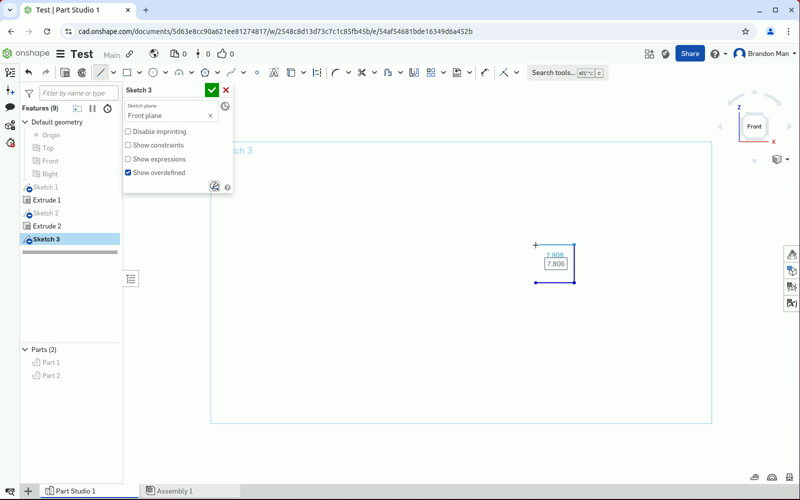
key_up(shift)
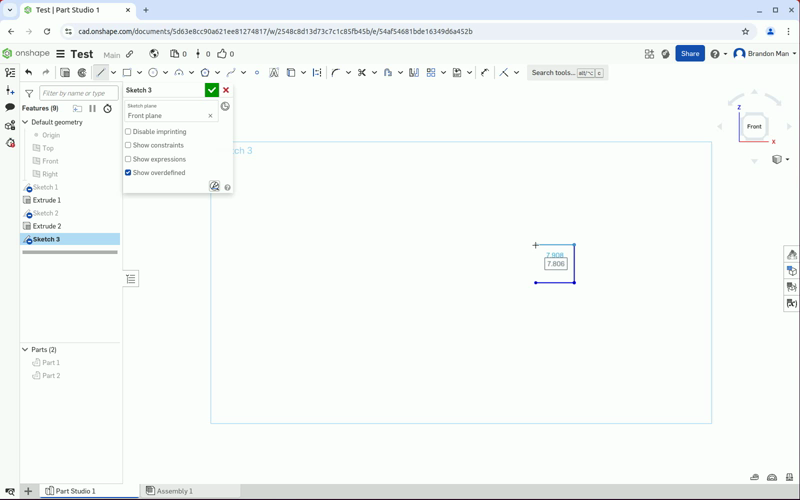
mouse_move(565, 244)
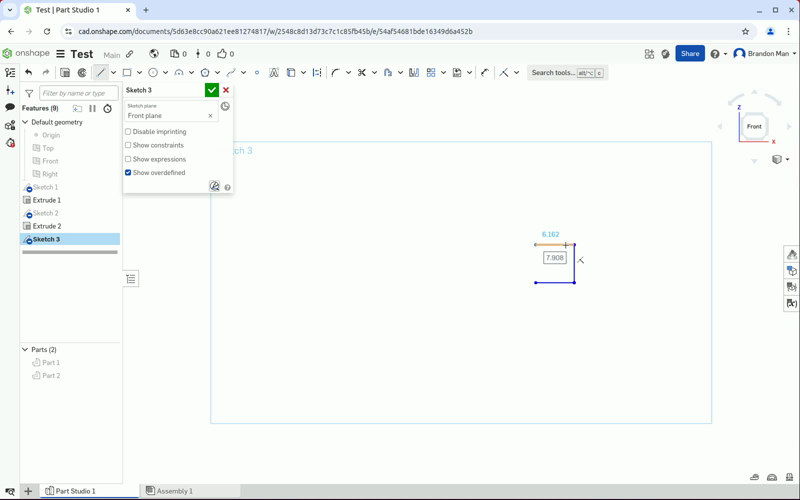
key_down(shift)
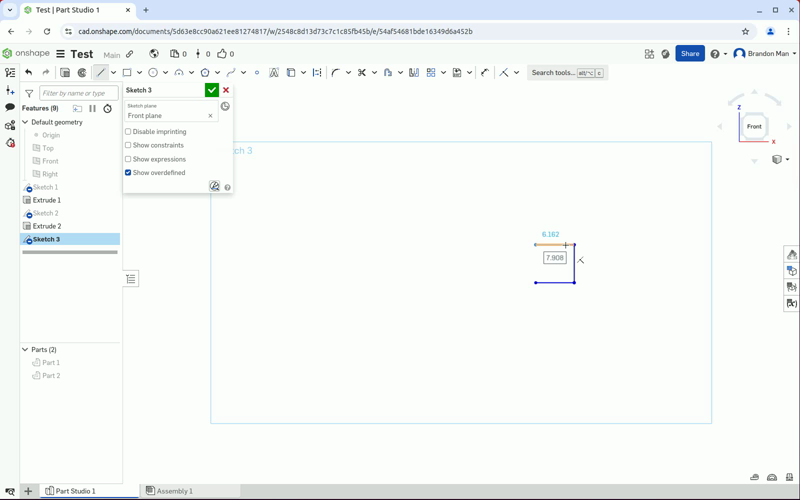
mouse_move(535, 282)
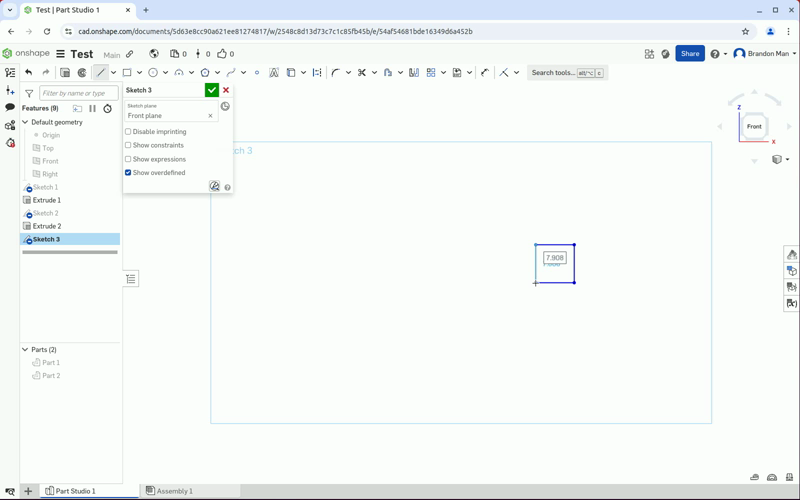
key_up(shift)
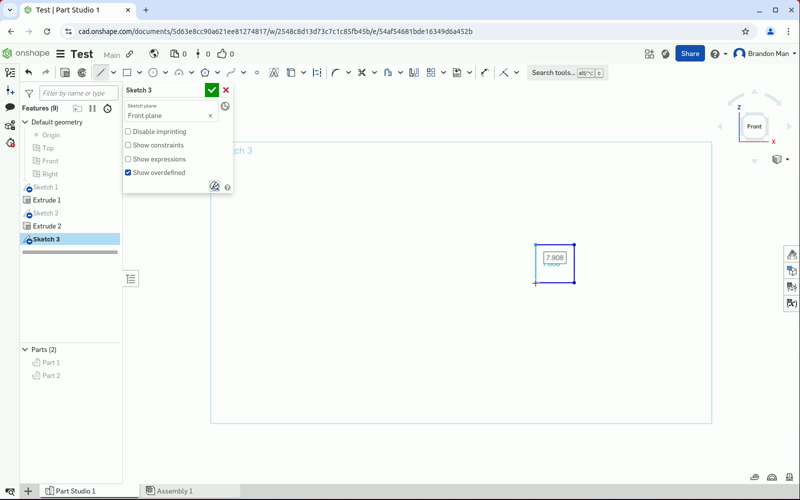
click(535, 282)
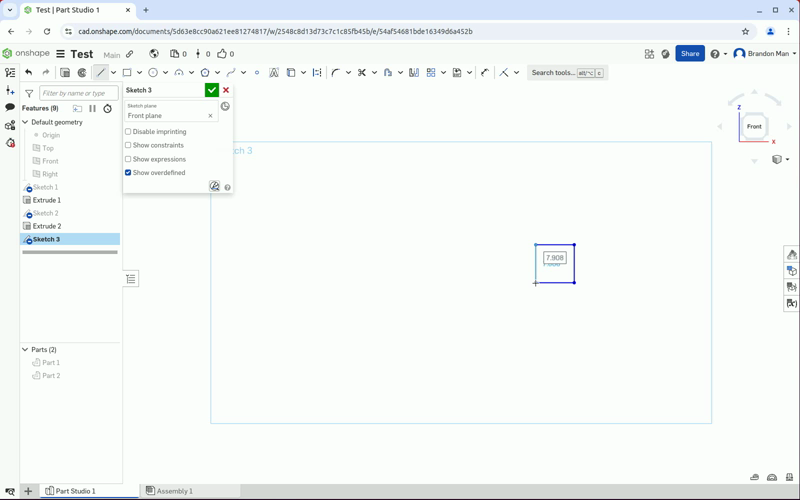
key(esc)
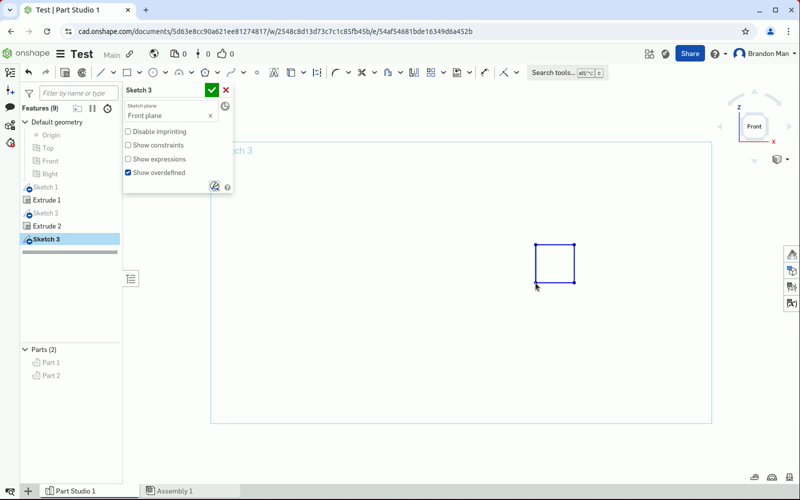
mouse_move(562, 279)
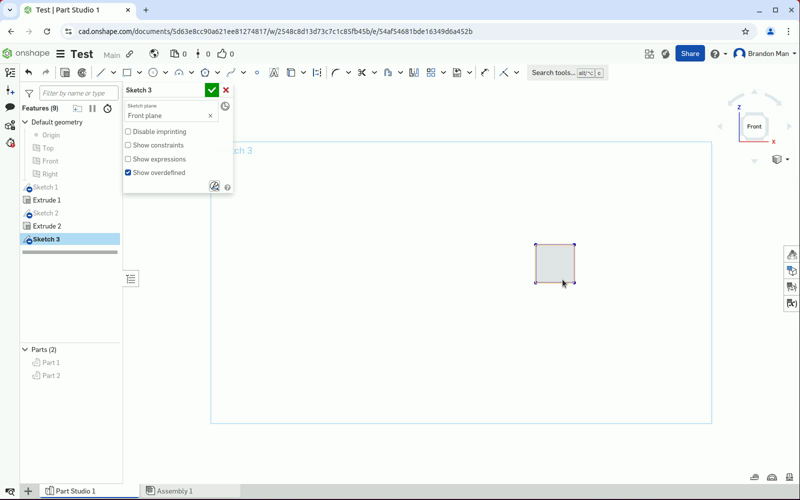
scroll(6)
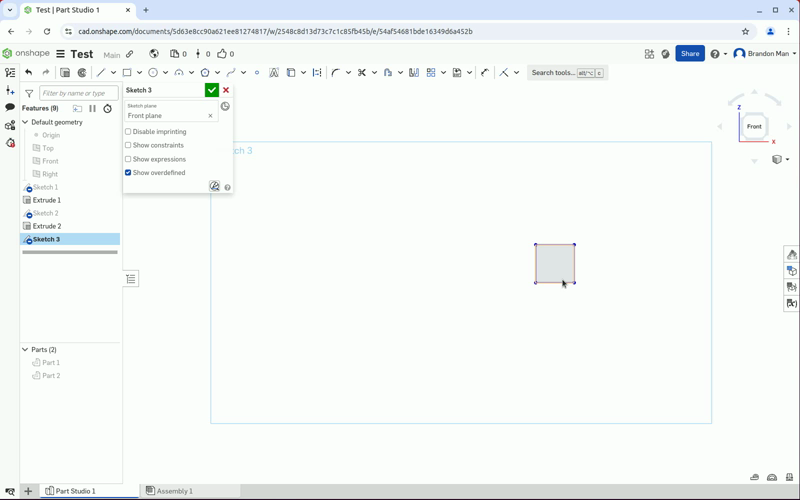
scroll(6)
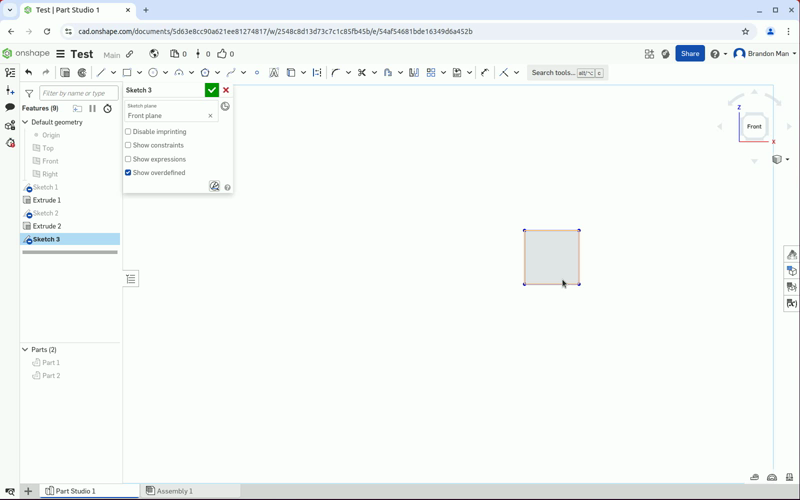
scroll(6)
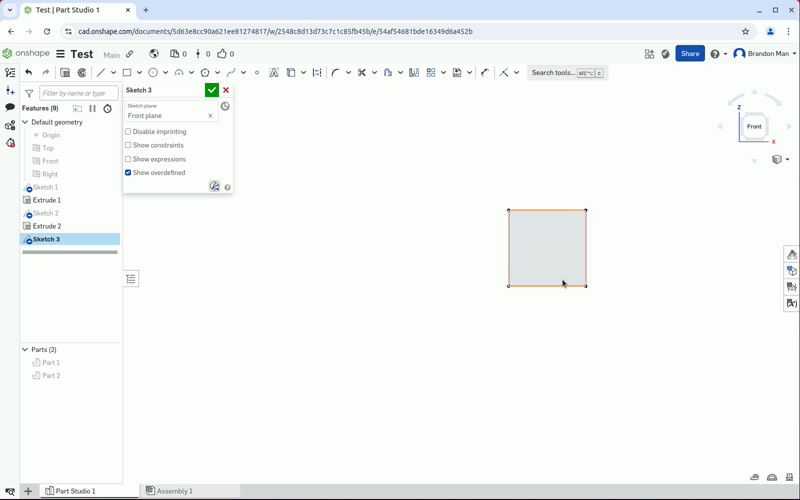
scroll(6)
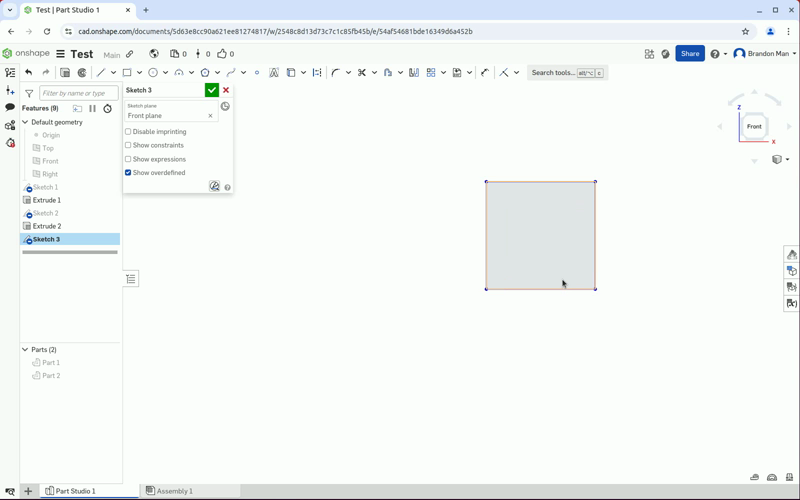
scroll(6)
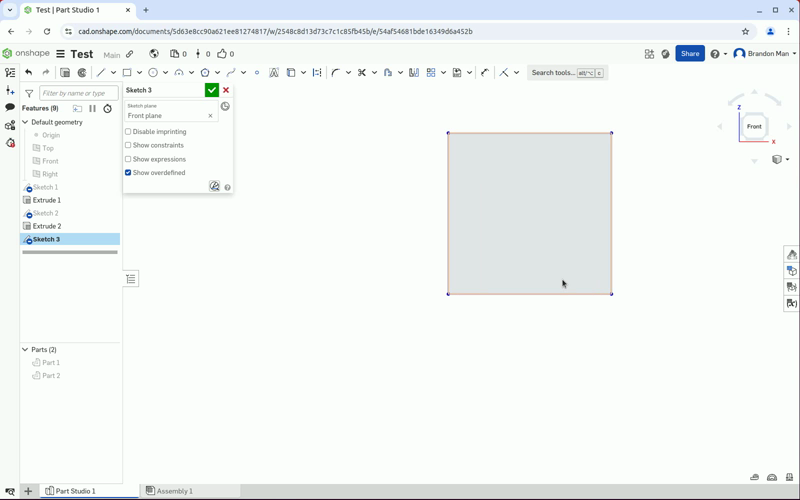
scroll(6)
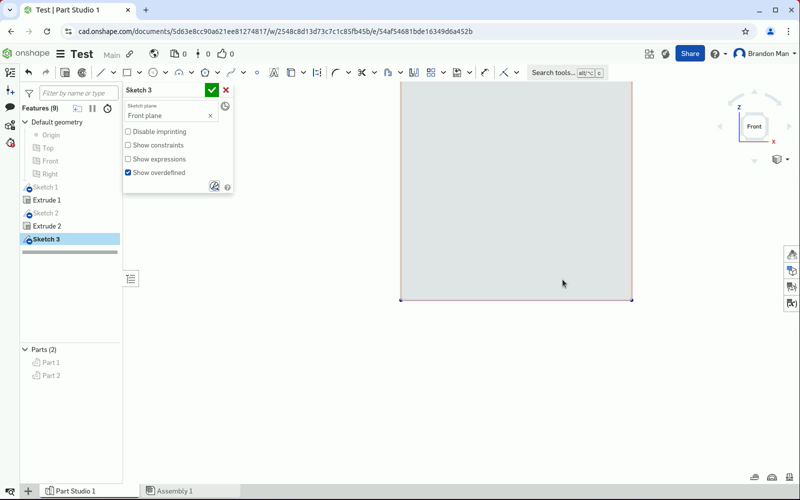
scroll(6)
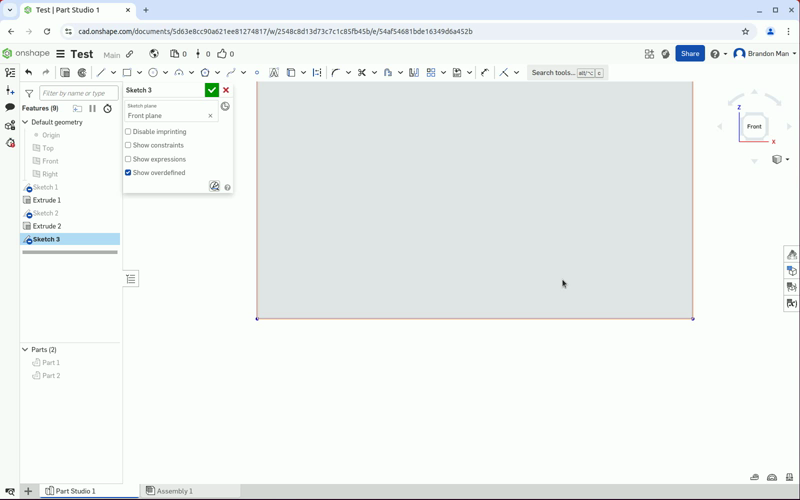
click(562, 279)
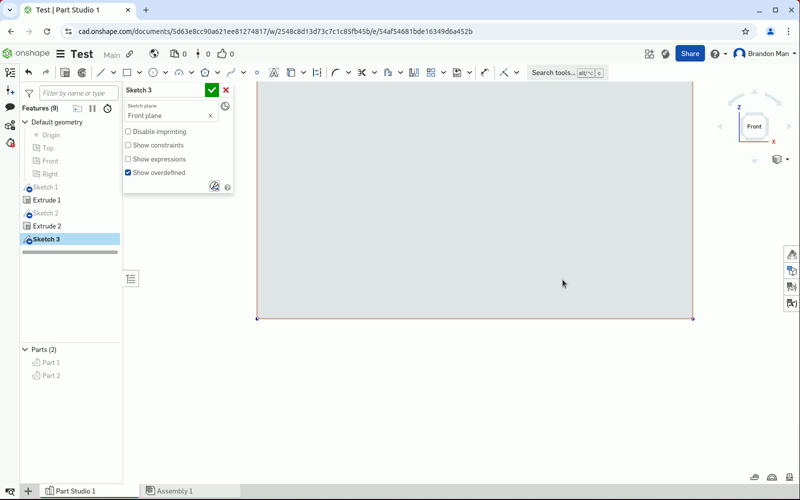
scroll(-6)
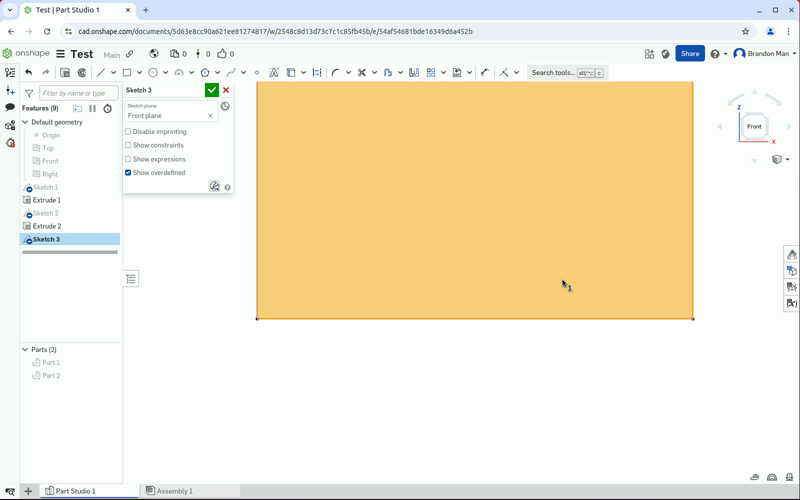
scroll(-6)
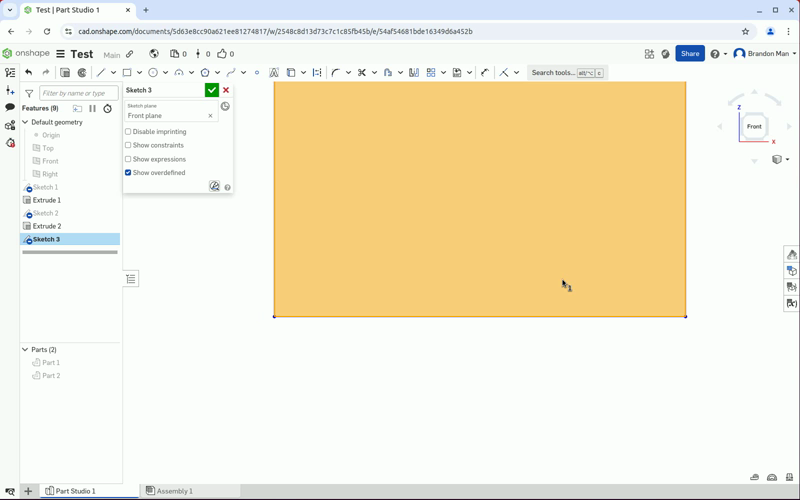
scroll(-6)
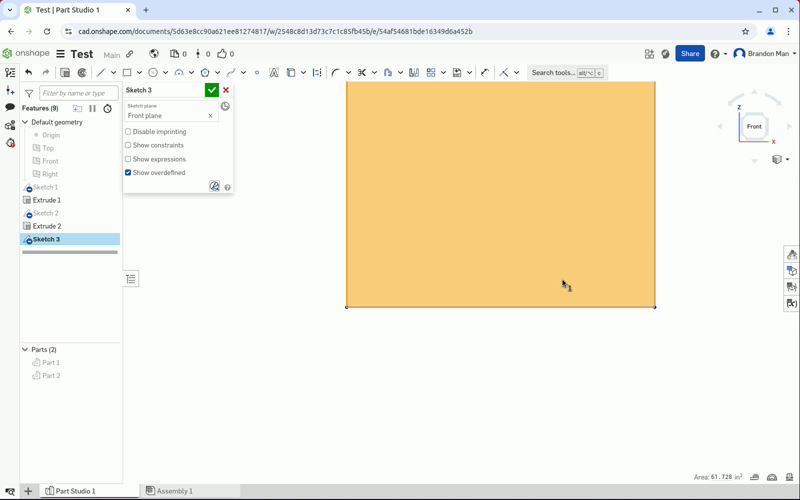
scroll(-6)
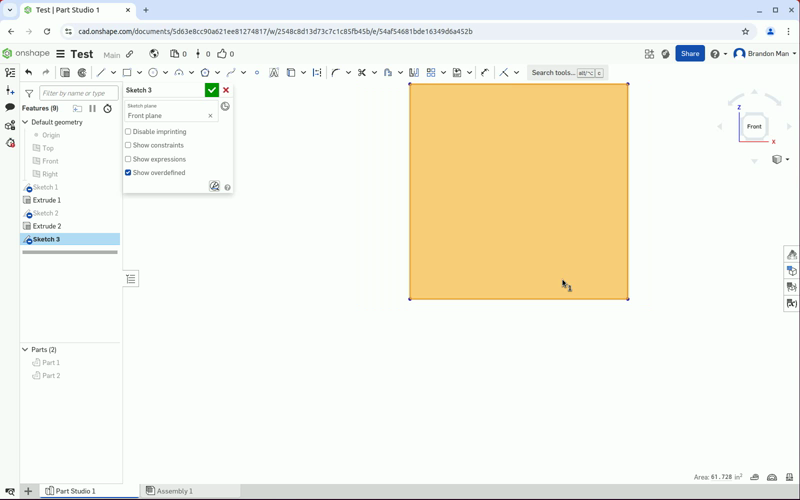
scroll(-6)
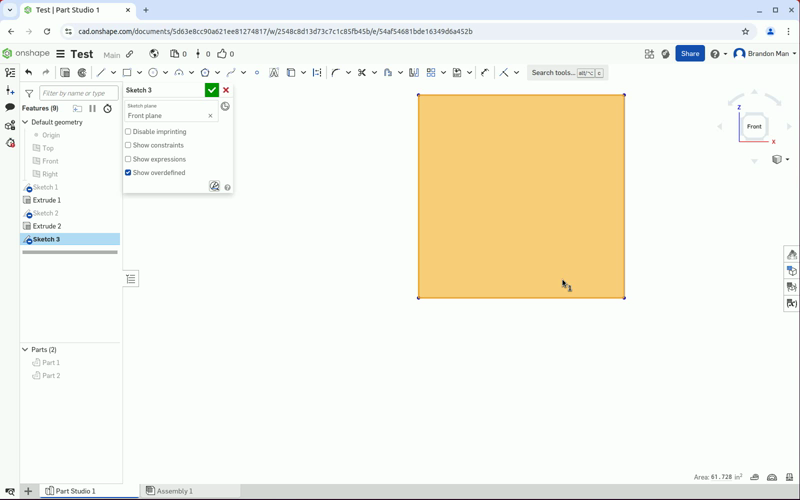
scroll(-6)
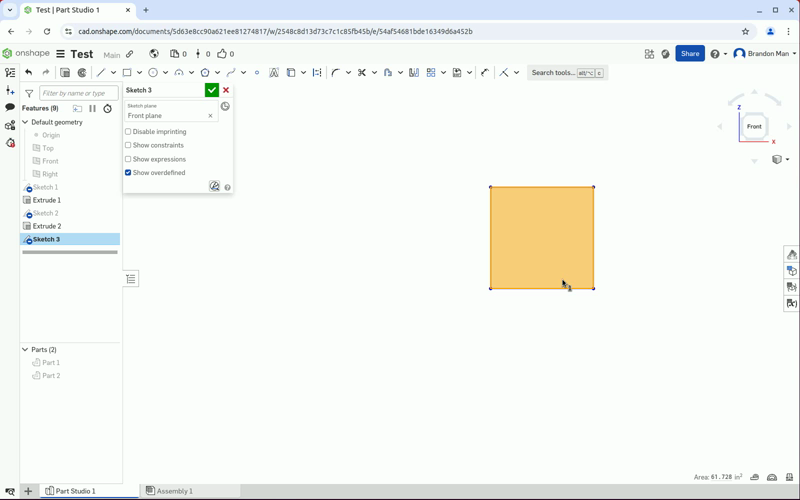
scroll(-6)
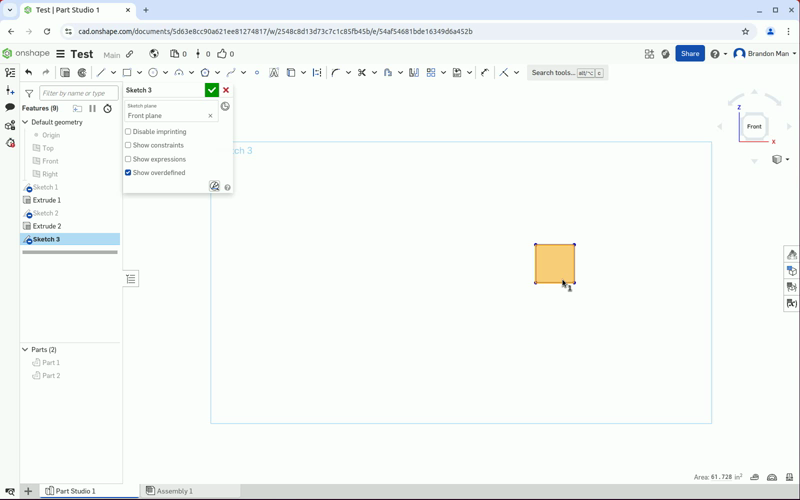
mouse_move(73, 352)
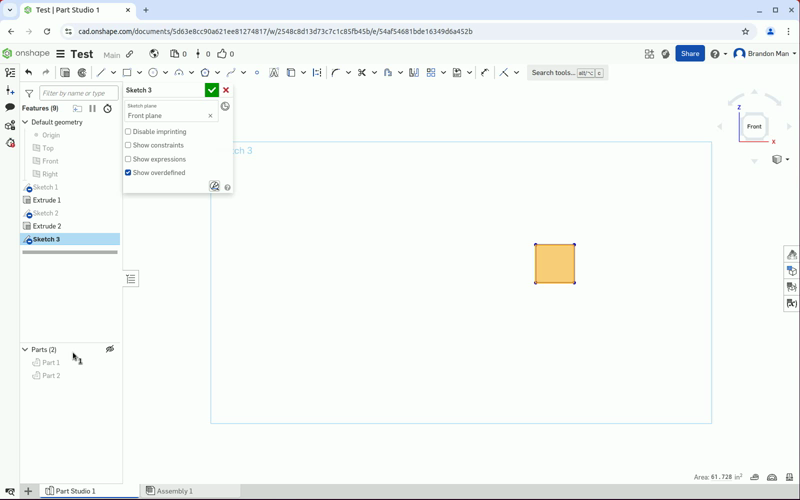
key(shift+y)
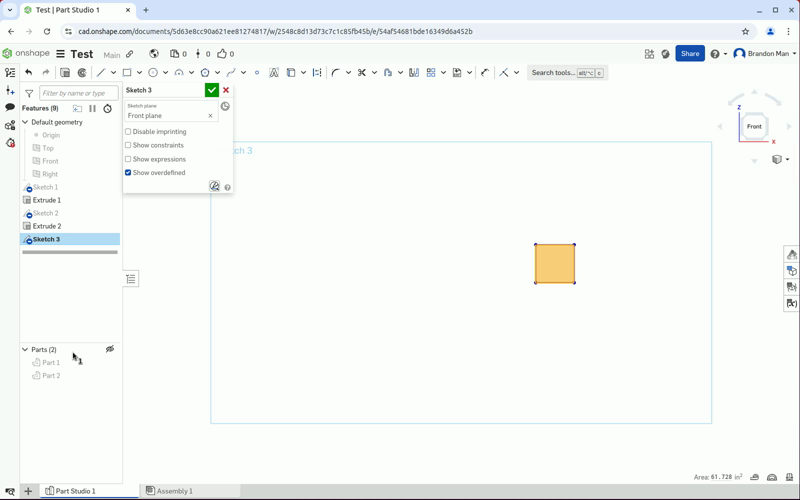
key(shift+e)
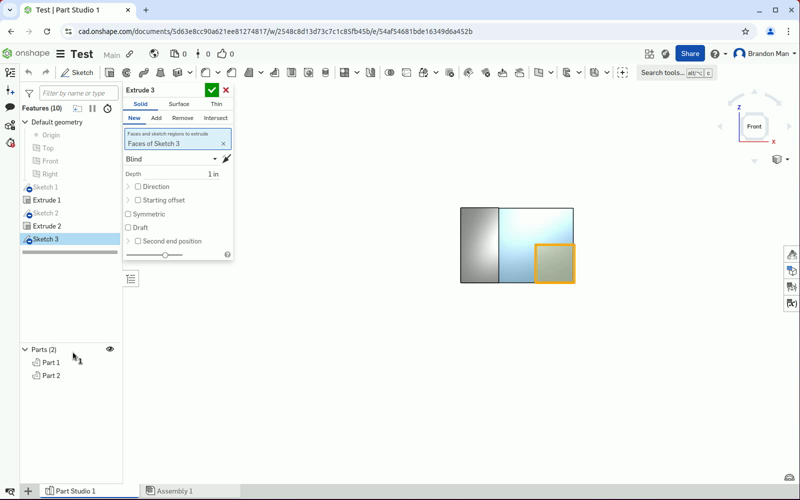
mouse_move(143, 106)
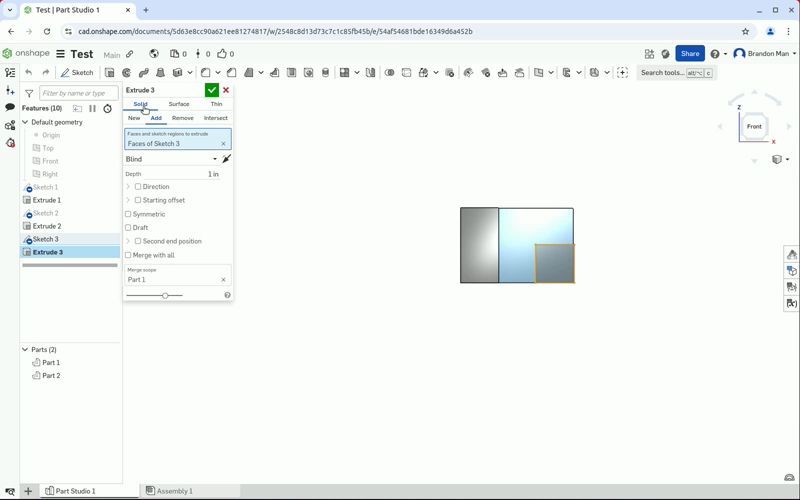
click(143, 106)
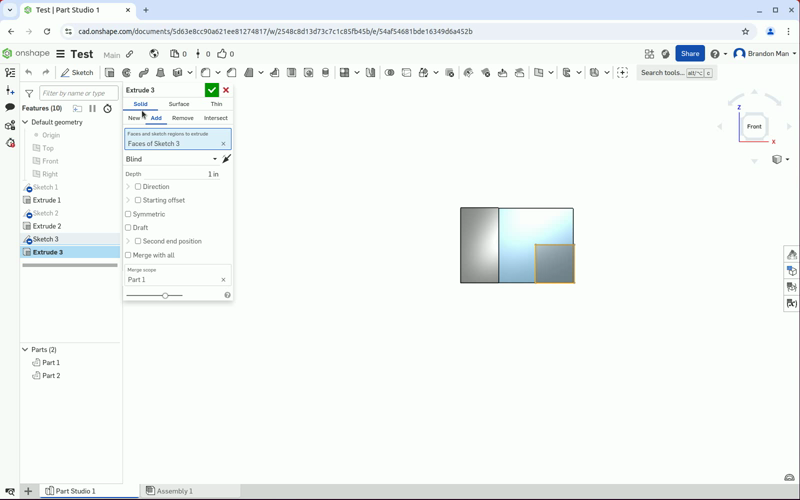
mouse_move(137, 120)
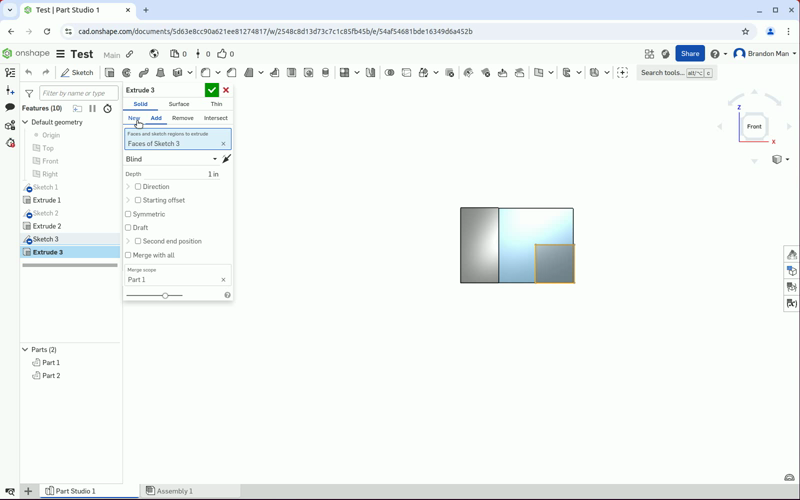
click(137, 120)
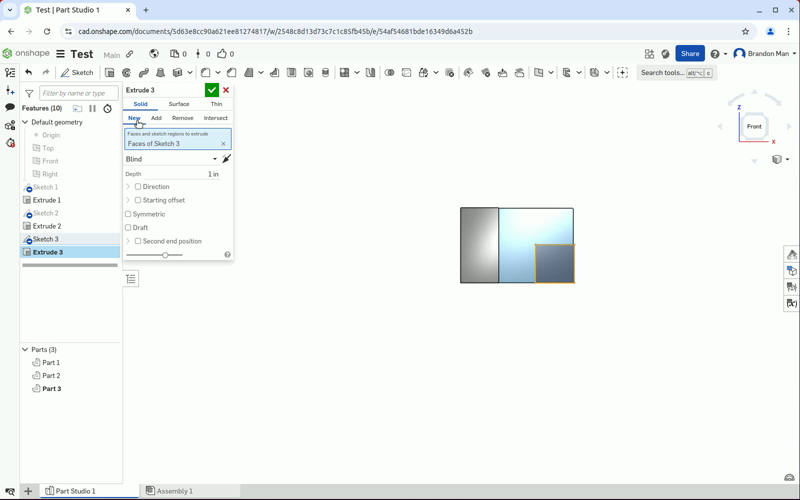
key(tab, 4)
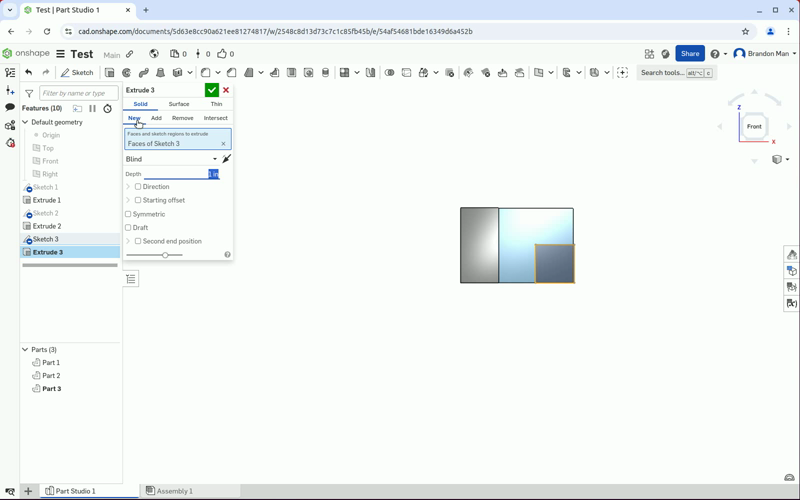
text(3.851)
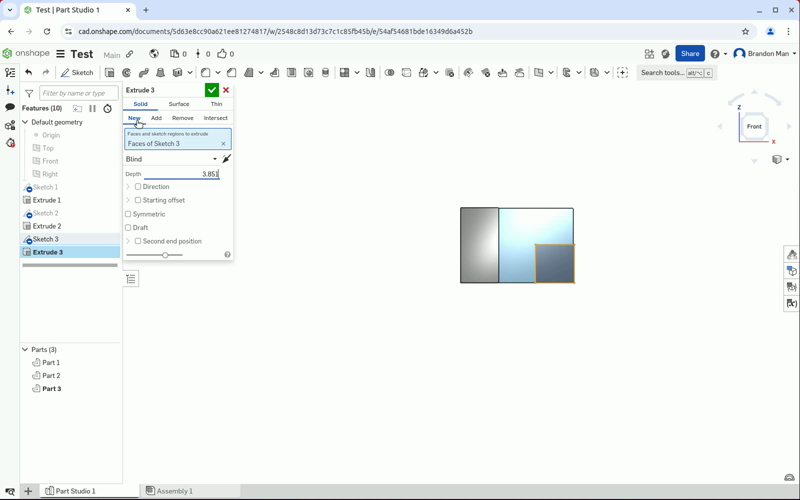
key(enter)
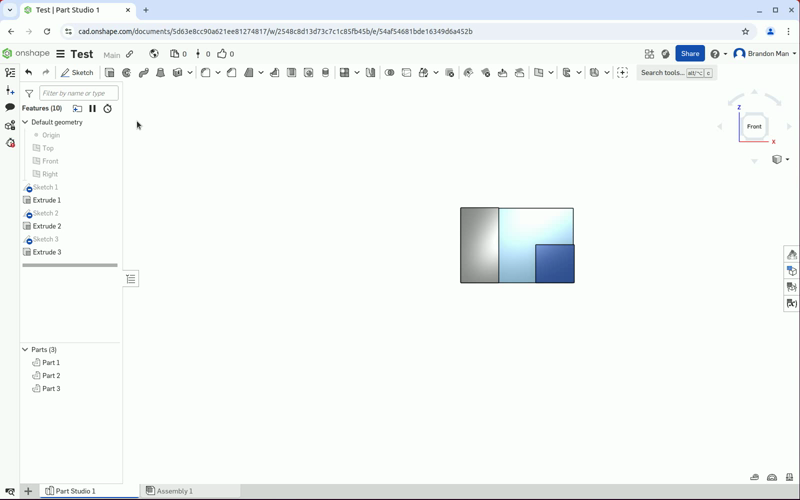
key(shift+h)
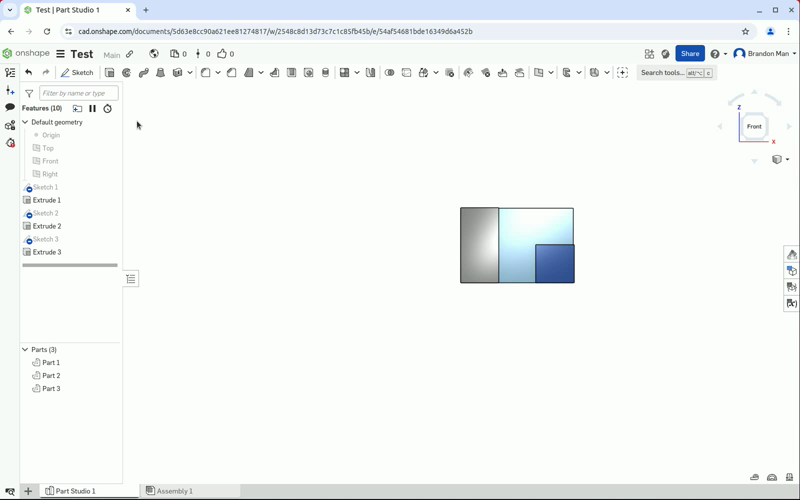
key(shift+h)
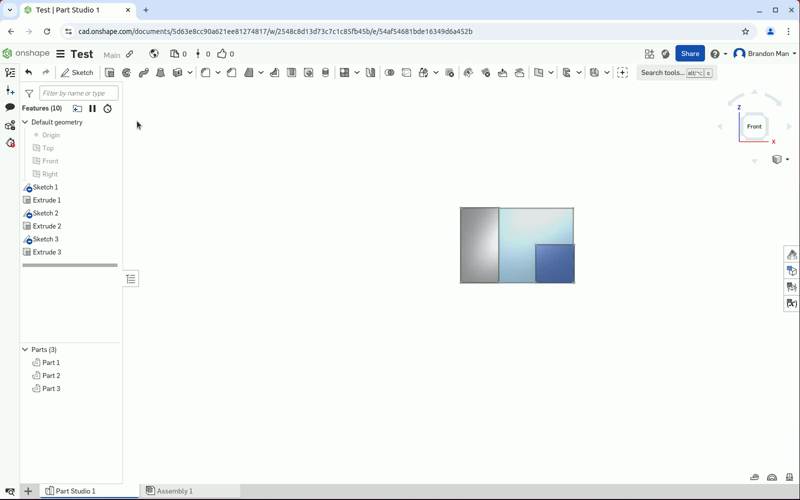
key(shift+7)
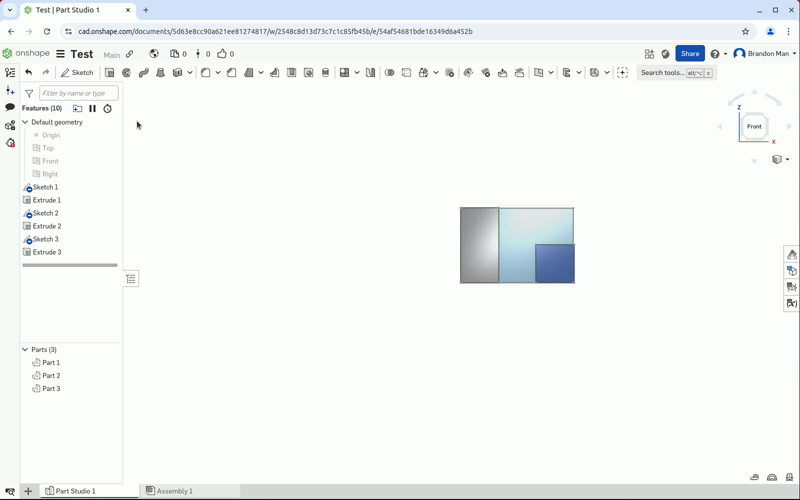
key(left, 2)
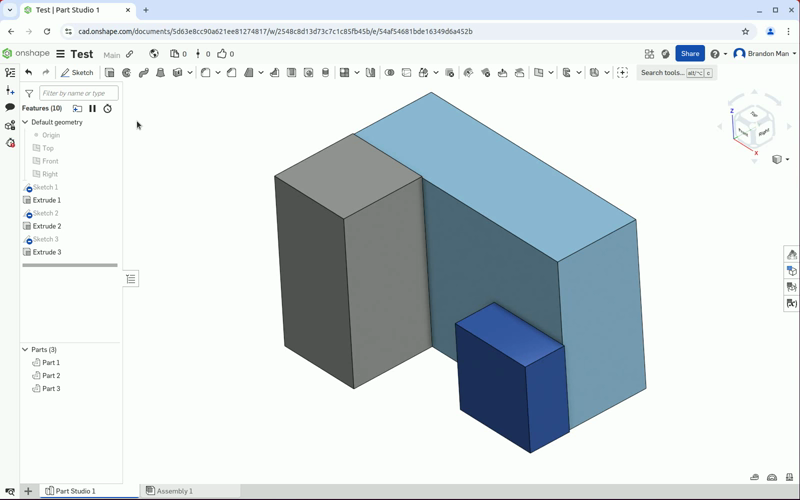
key(down, 2)
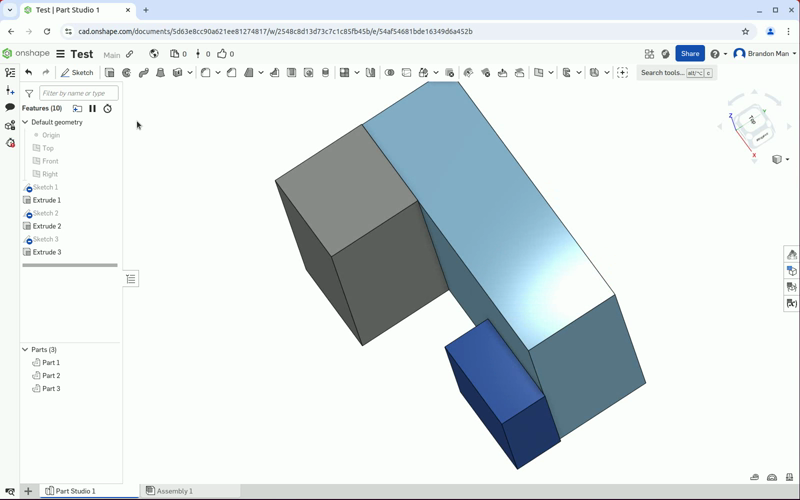
key(up, 2)
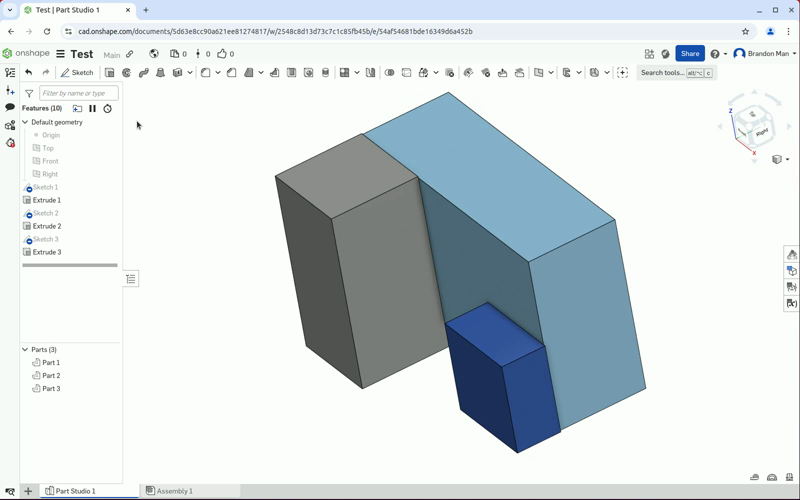
key(right, 2)
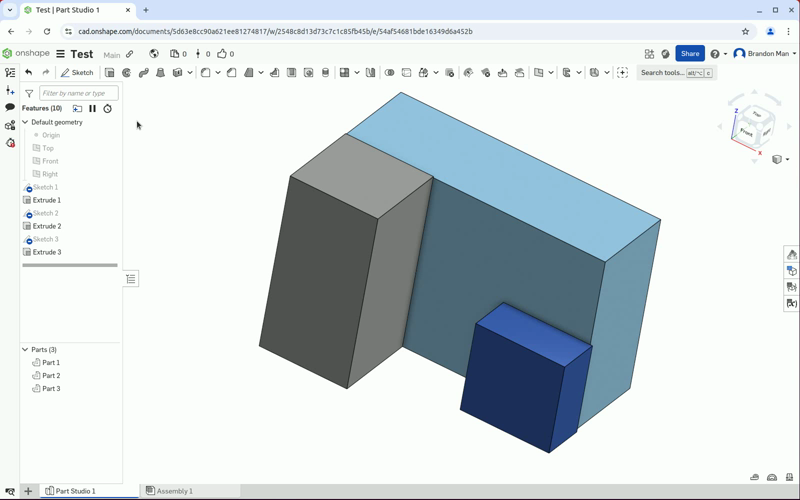
mouse_move(73, 189)
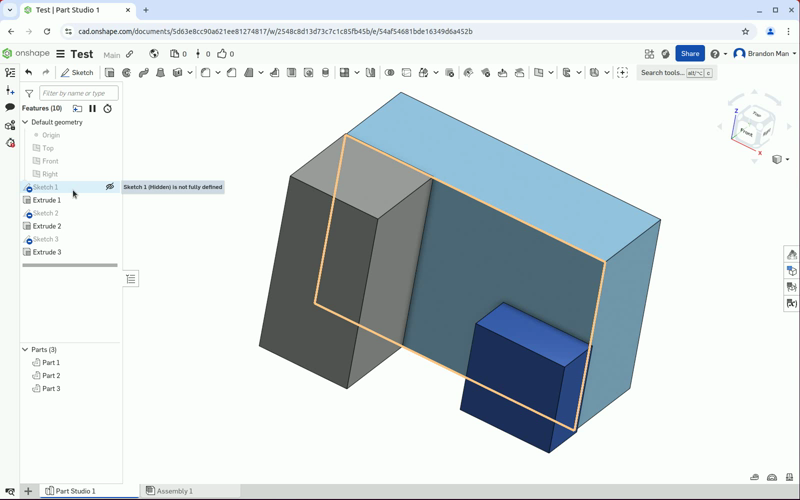
click(73, 189)